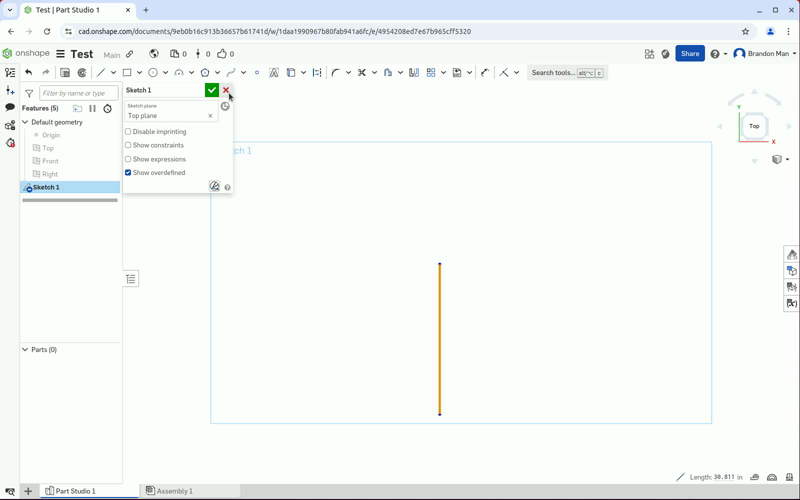
key(shift+h)
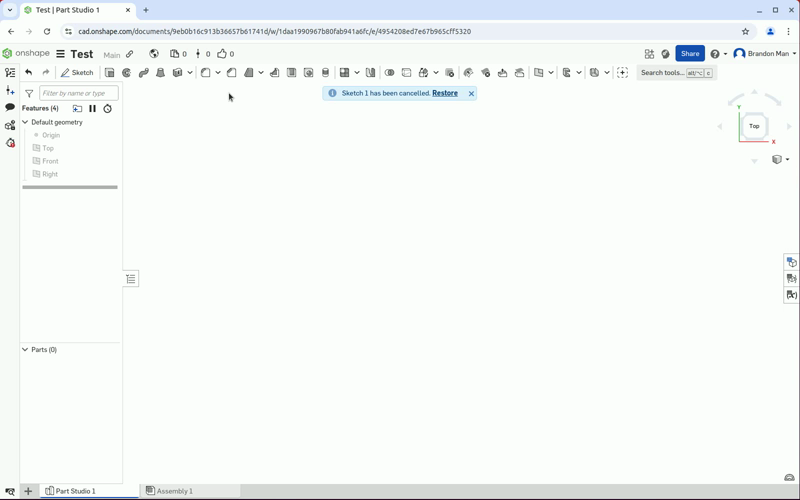
mouse_move(73, 352)
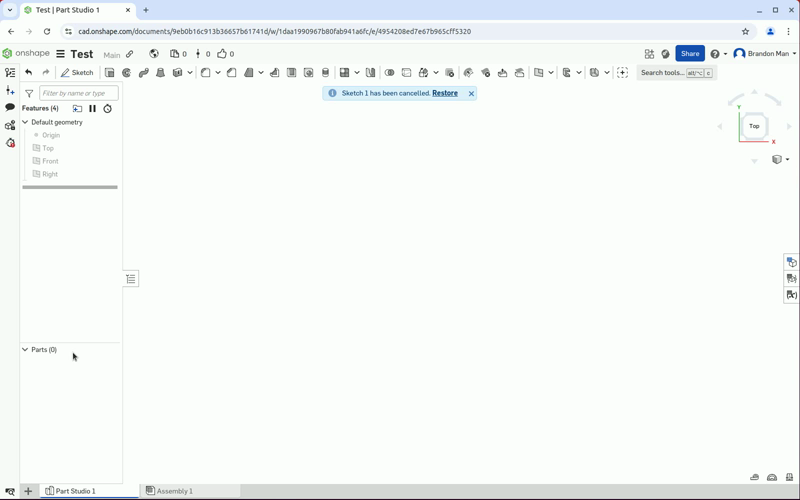
key(y)
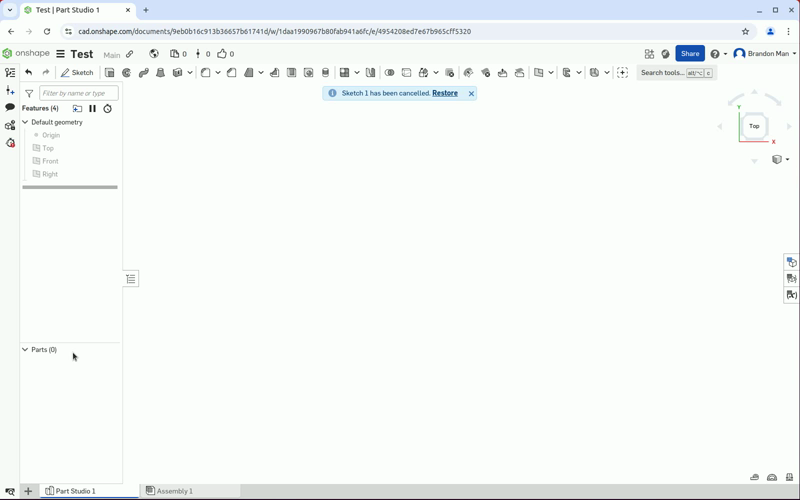
key(shift+p)
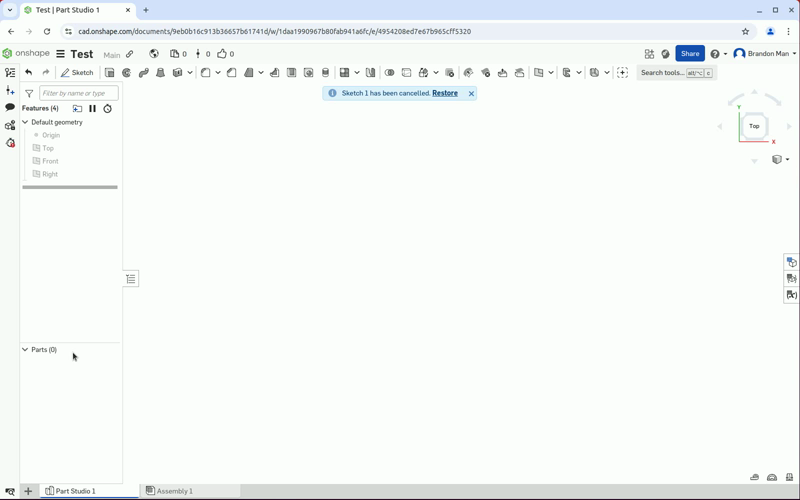
key(space)
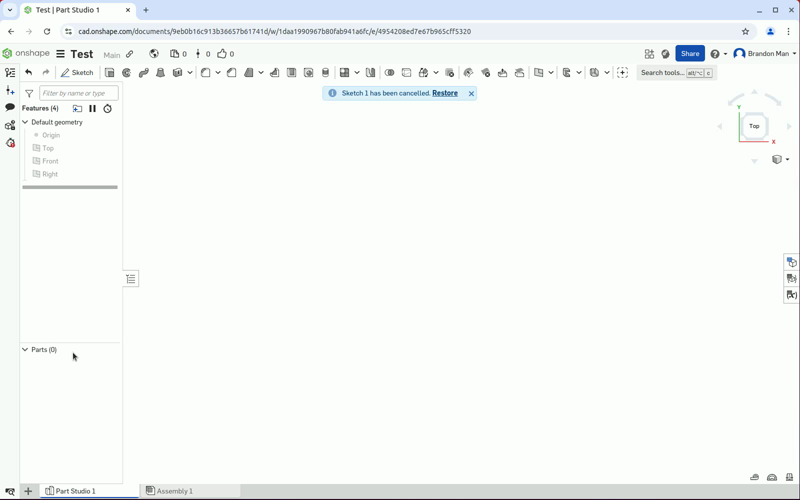
key_down(shift)
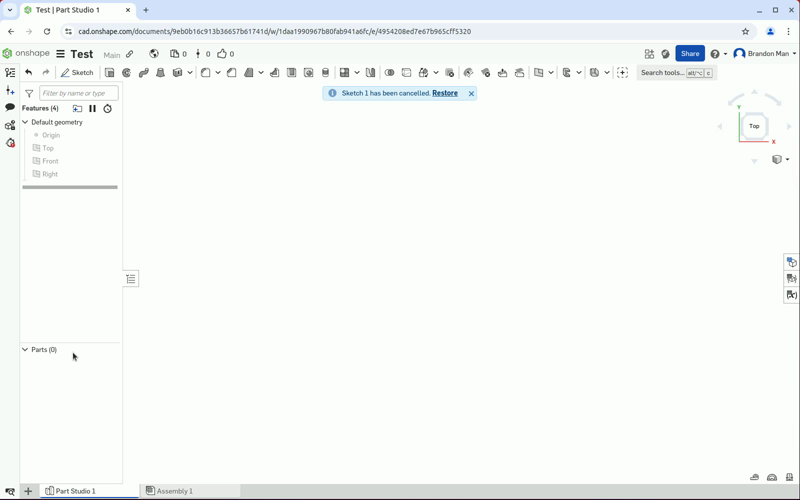
key(up)
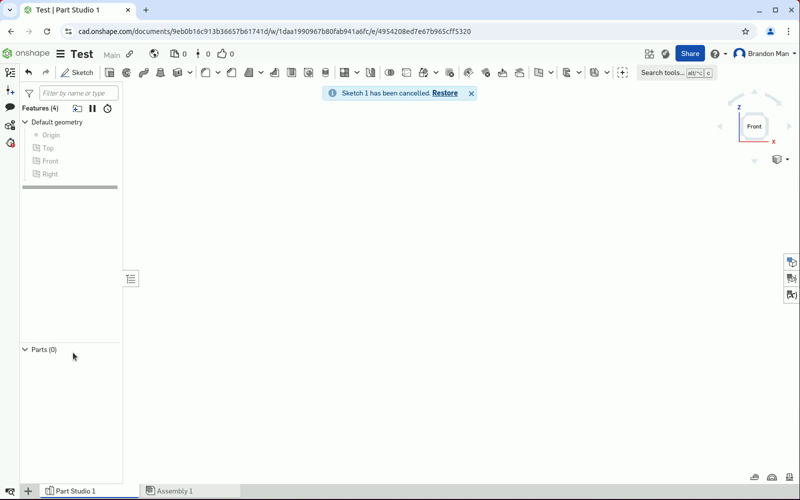
key_up(shift)
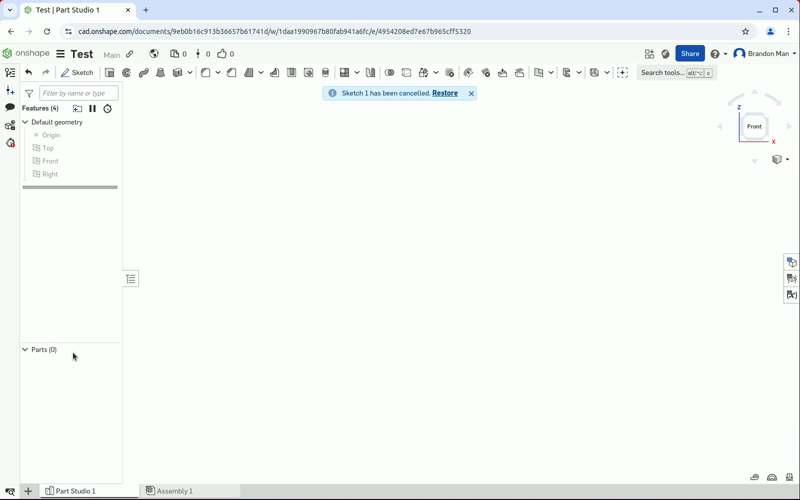
mouse_move(73, 352)
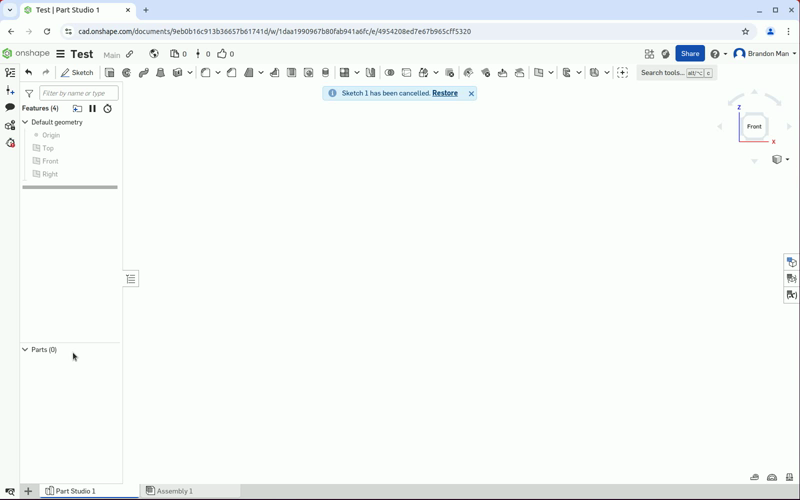
key(shift+y)
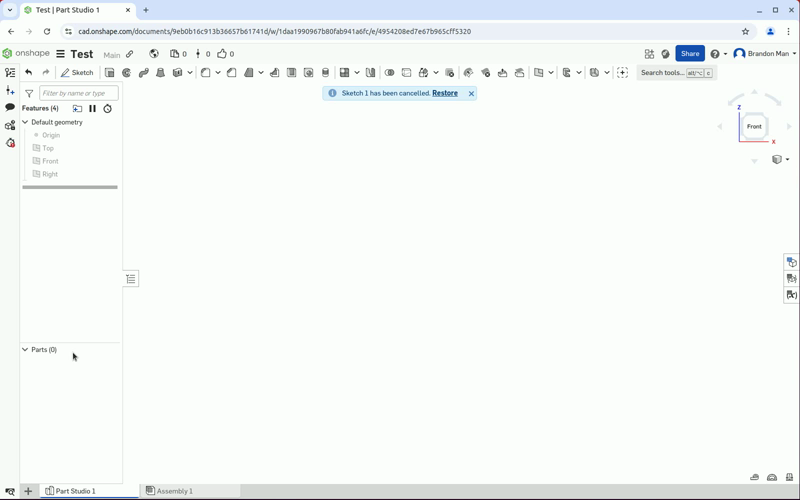
key(shift+s)
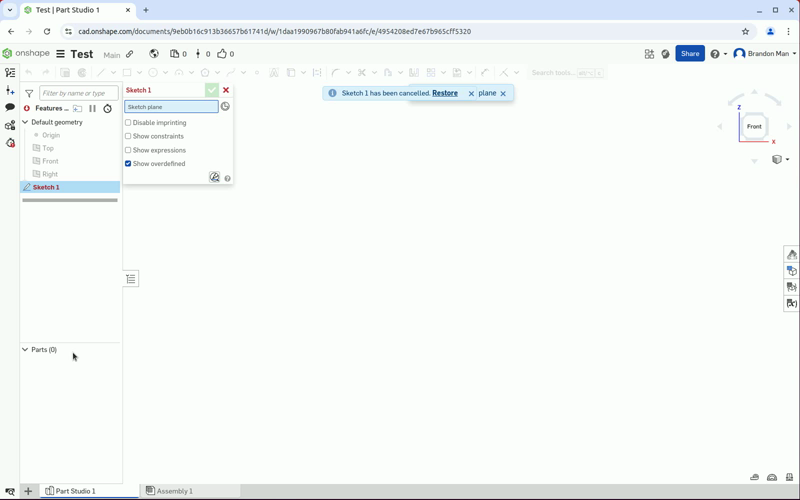
mouse_move(73, 163)
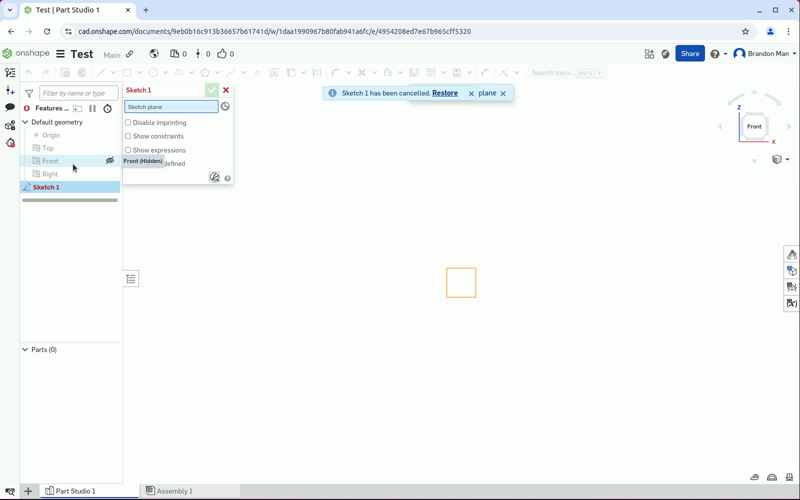
click(73, 163)
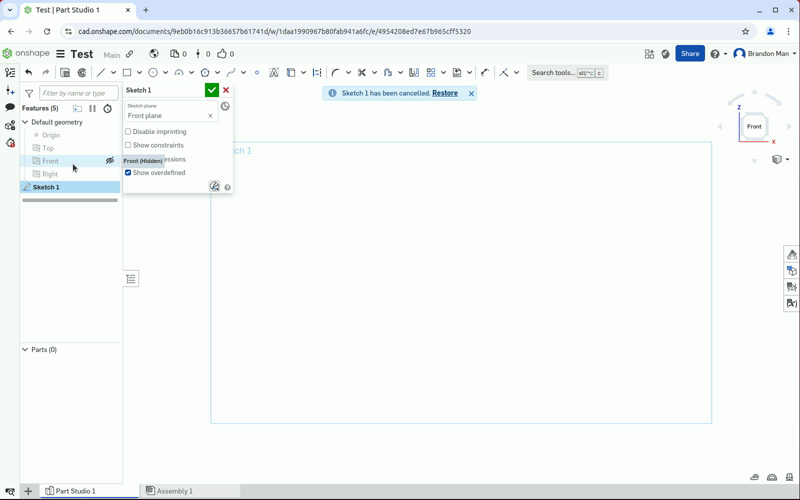
mouse_move(73, 352)
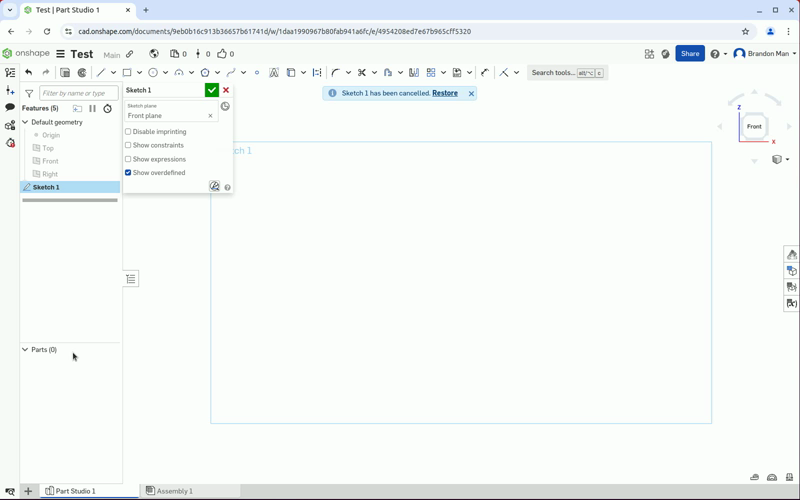
key(y)
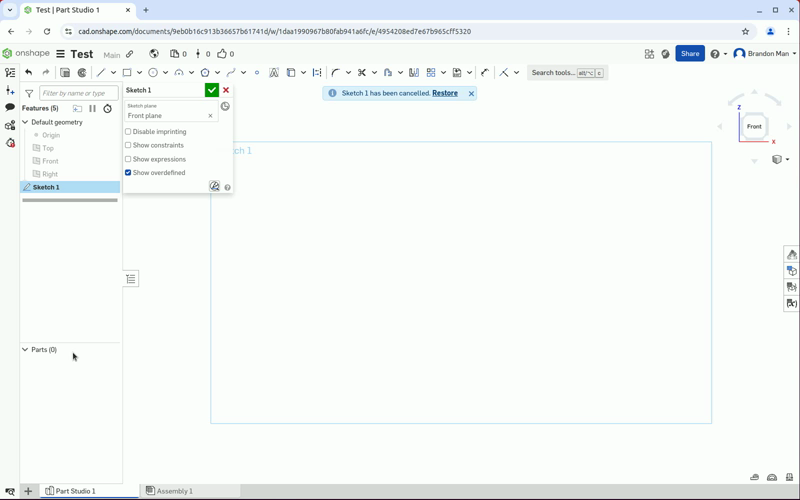
key(l)
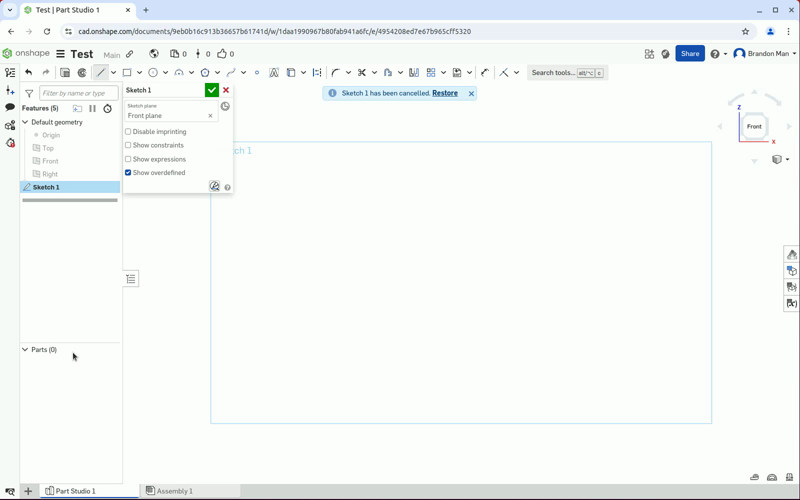
key_down(shift)
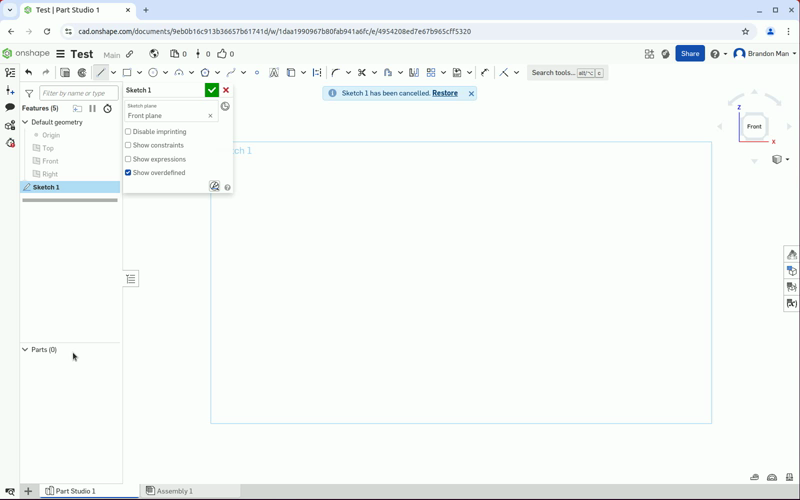
mouse_move(366, 329)
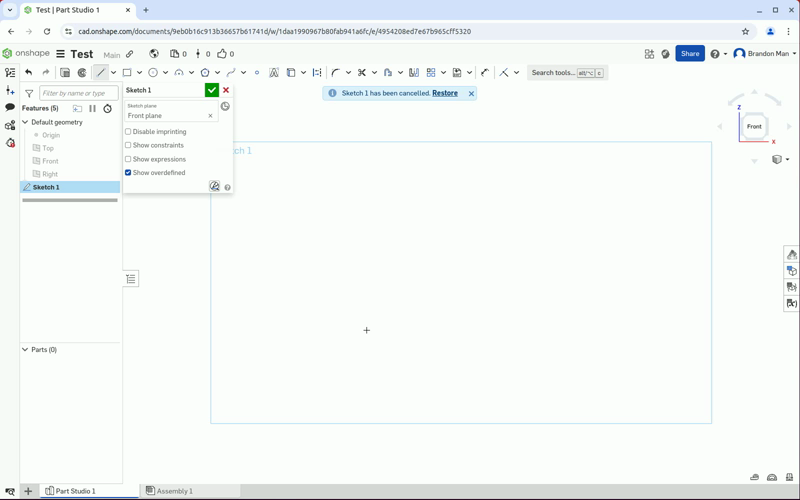
click(366, 329)
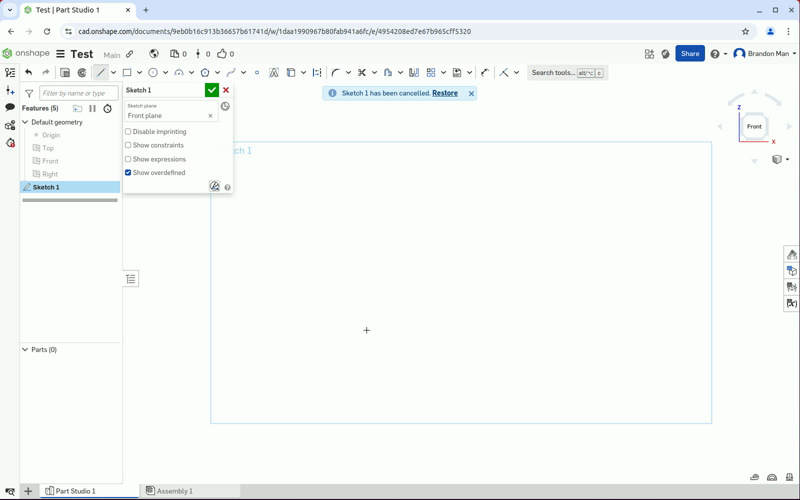
key_up(shift)
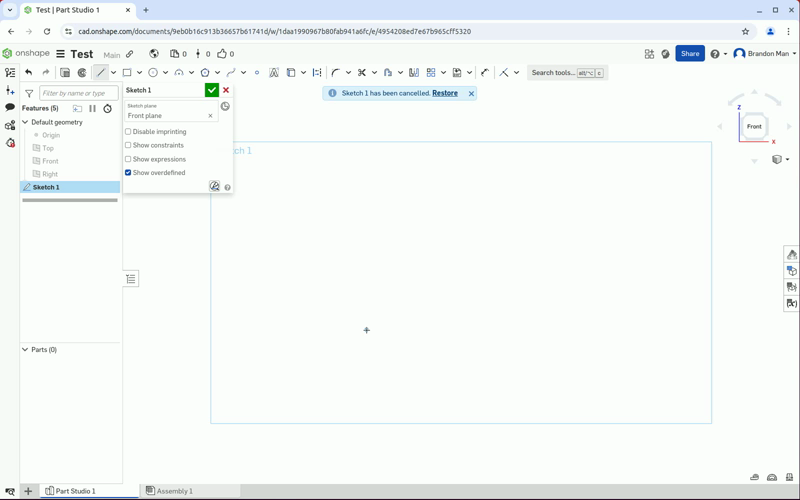
key_down(shift)
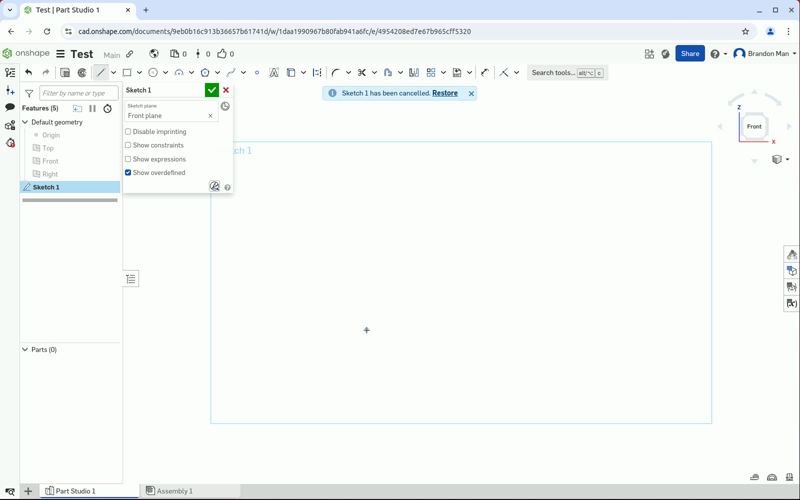
mouse_move(553, 329)
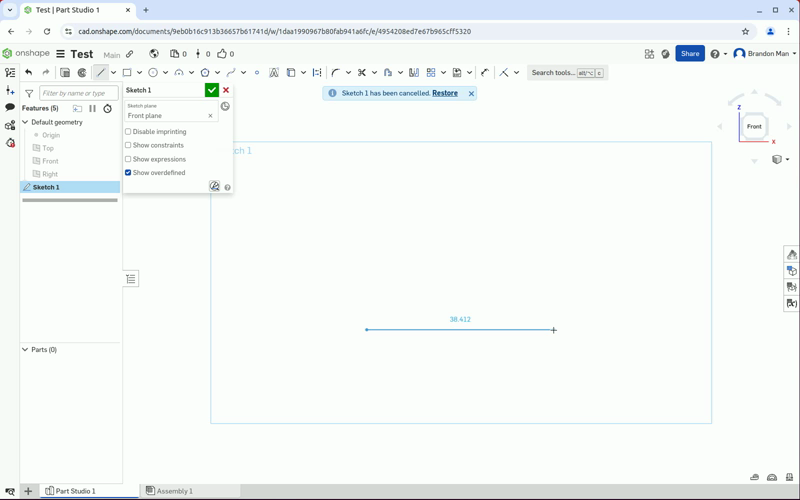
click(553, 329)
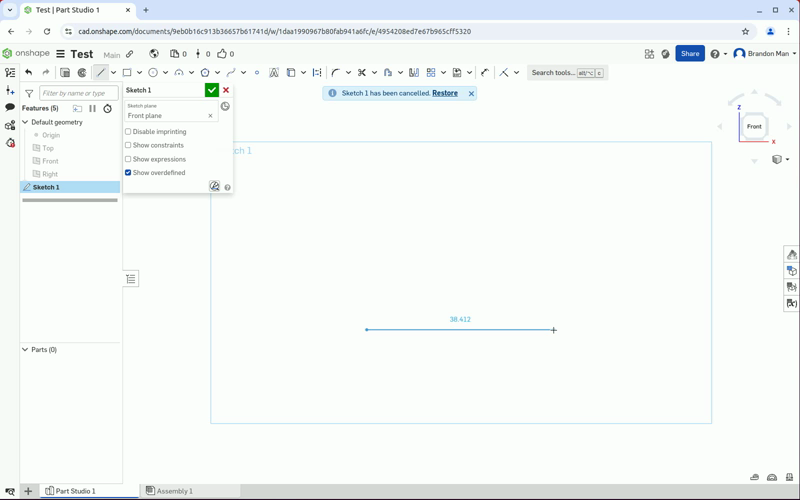
key_up(shift)
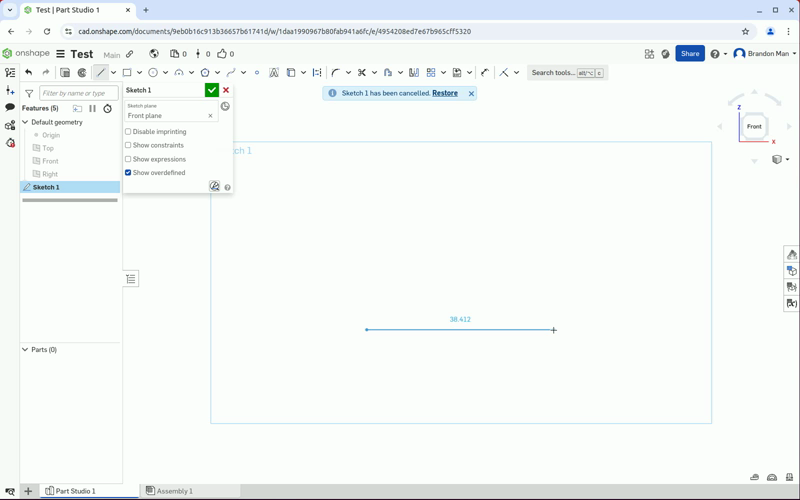
key_down(shift)
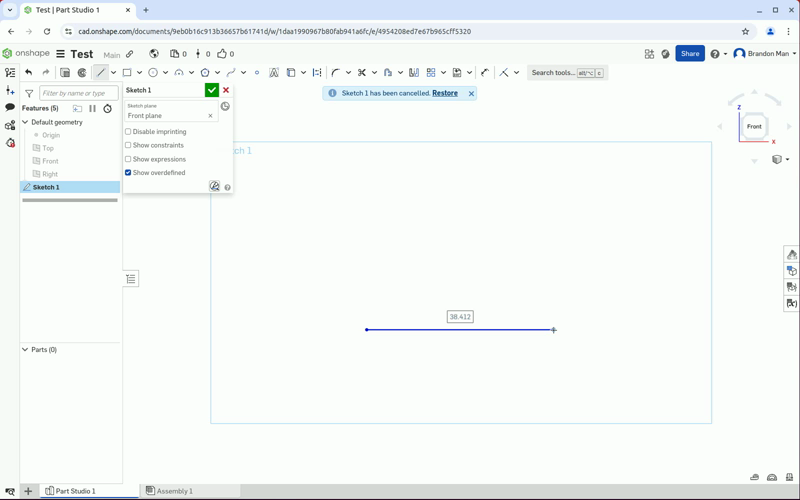
mouse_move(583, 329)
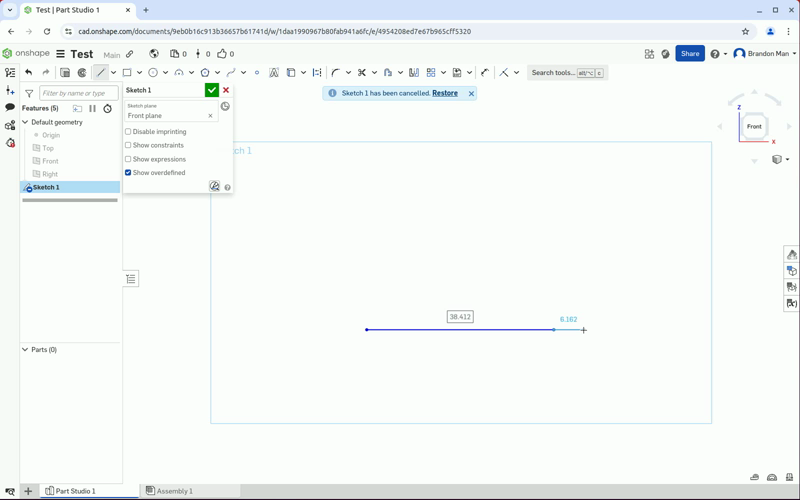
mouse_move(553, 282)
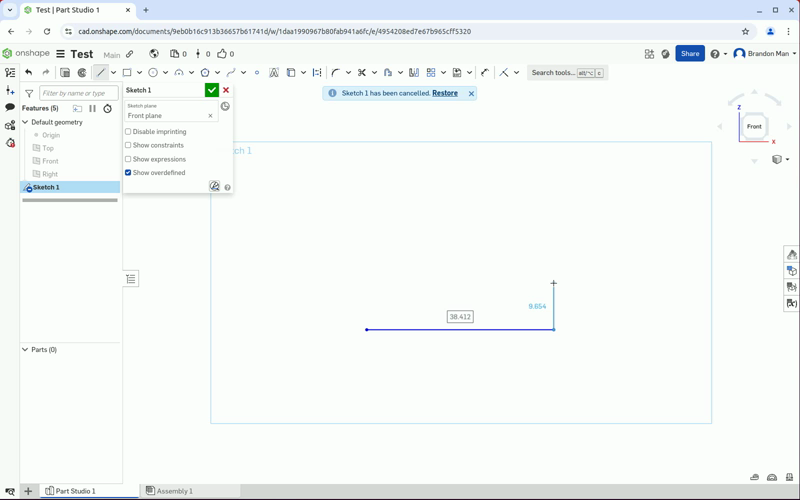
click(553, 282)
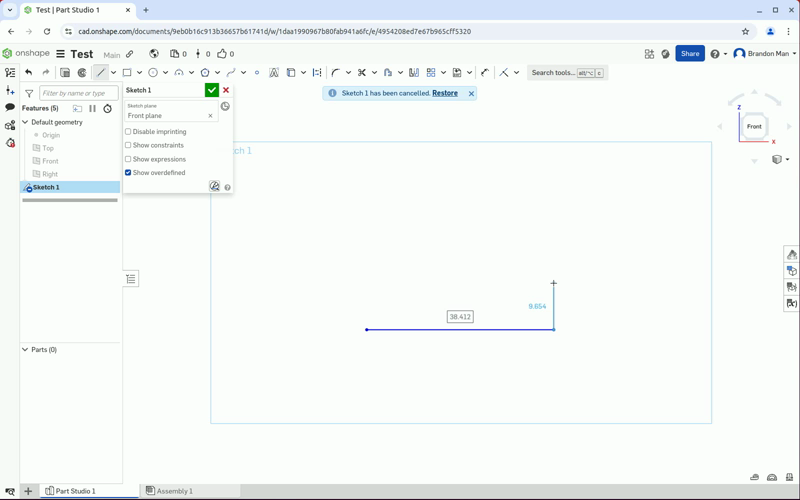
key_up(shift)
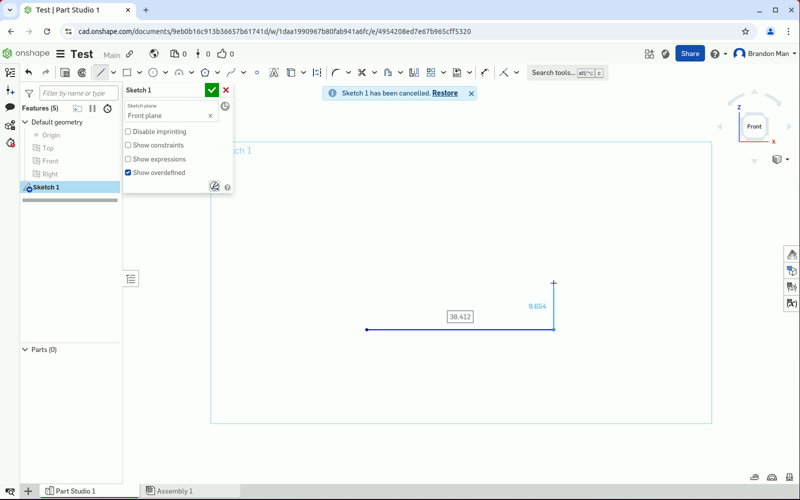
key_down(shift)
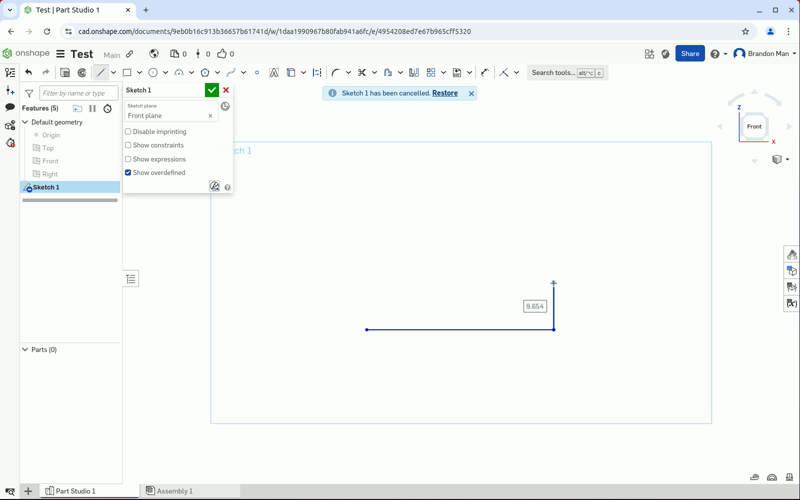
mouse_move(583, 282)
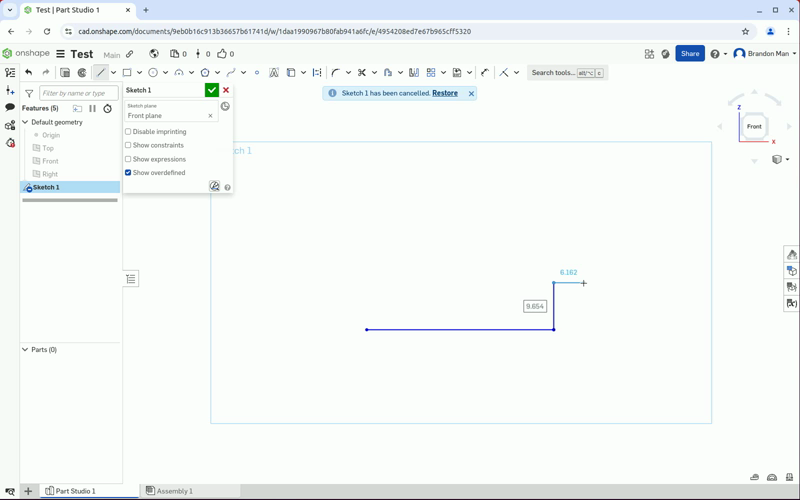
mouse_move(553, 235)
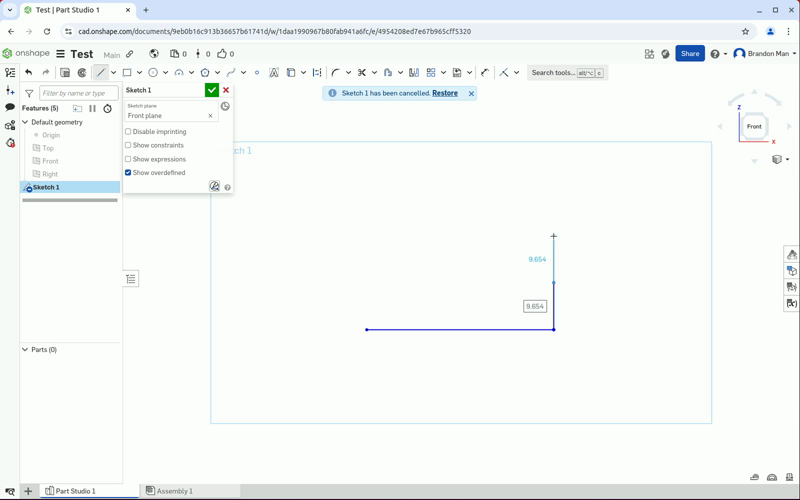
click(553, 235)
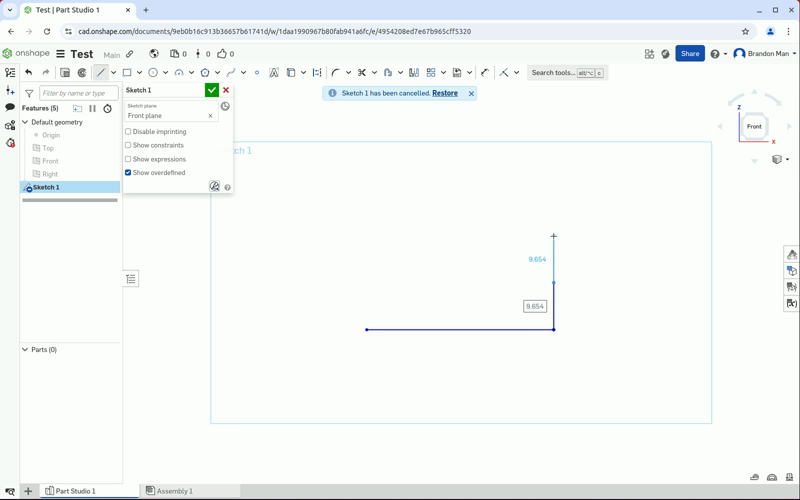
key_up(shift)
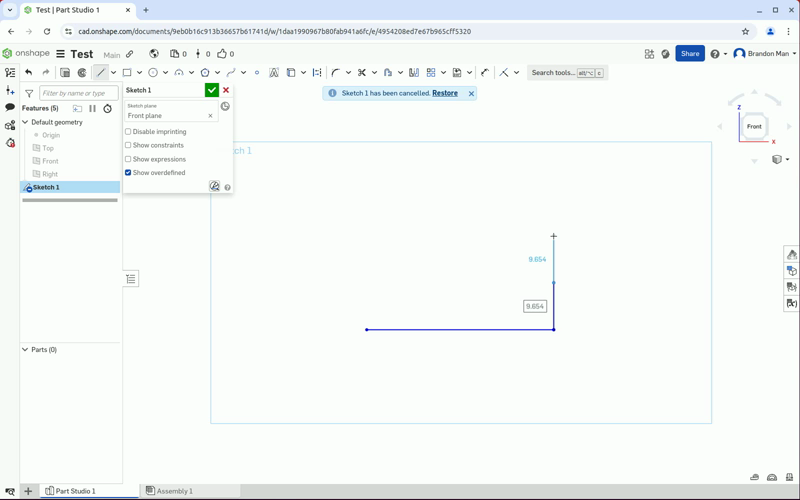
key_down(shift)
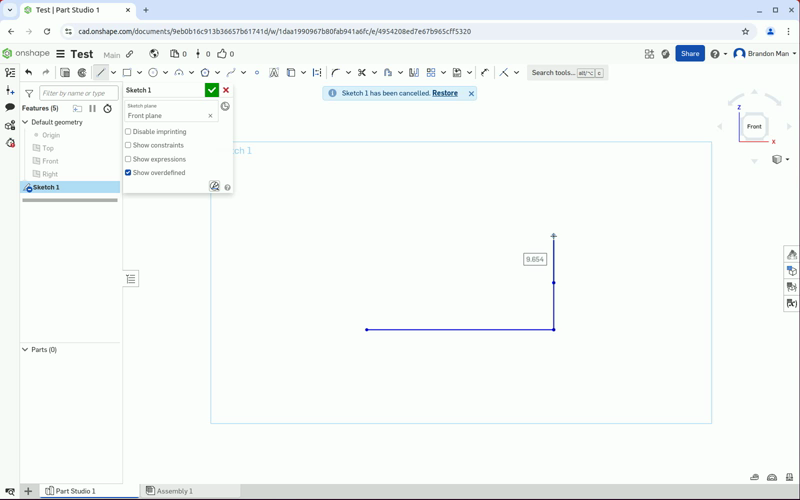
mouse_move(366, 235)
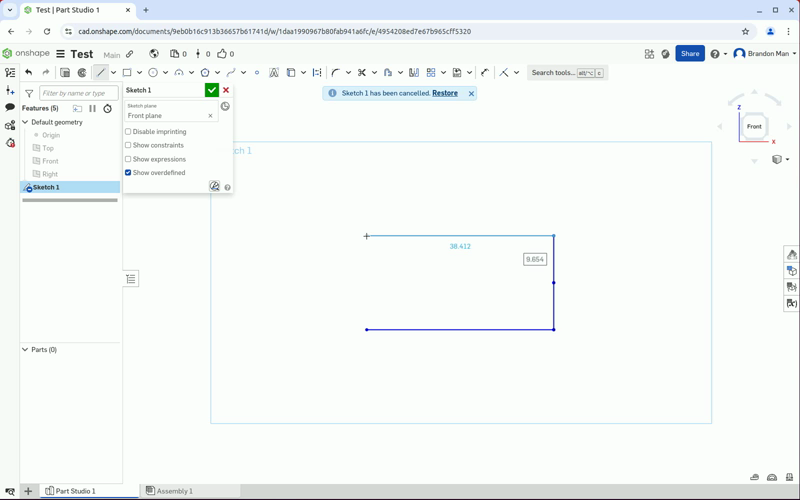
click(366, 235)
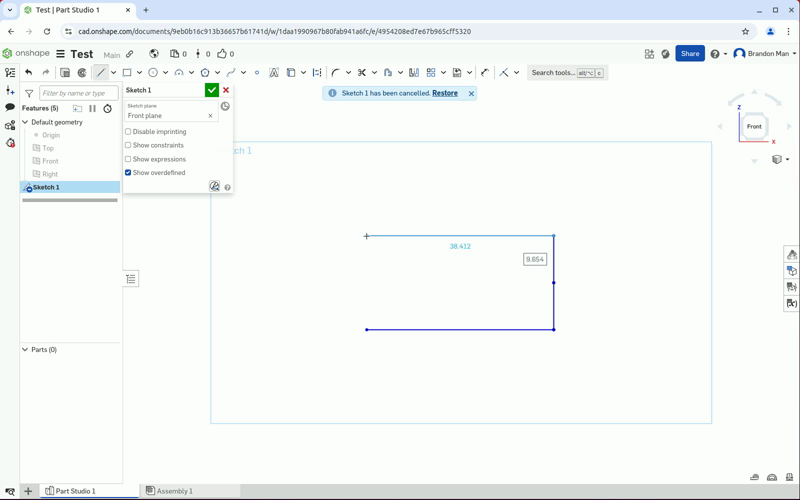
key_up(shift)
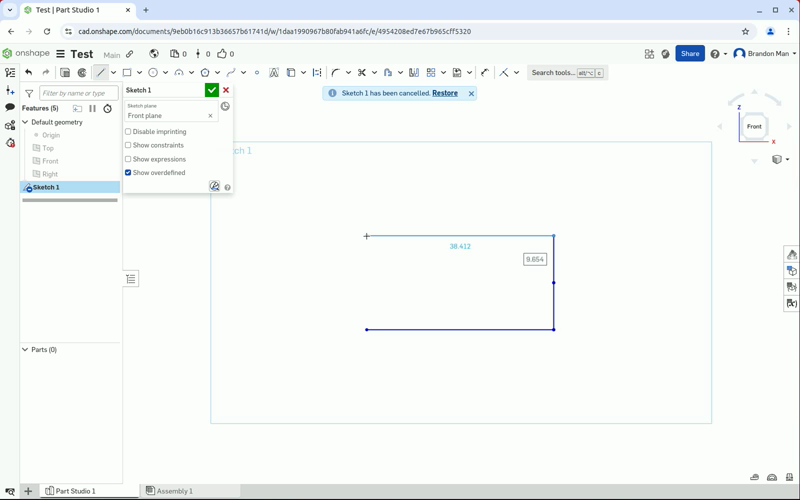
key_down(shift)
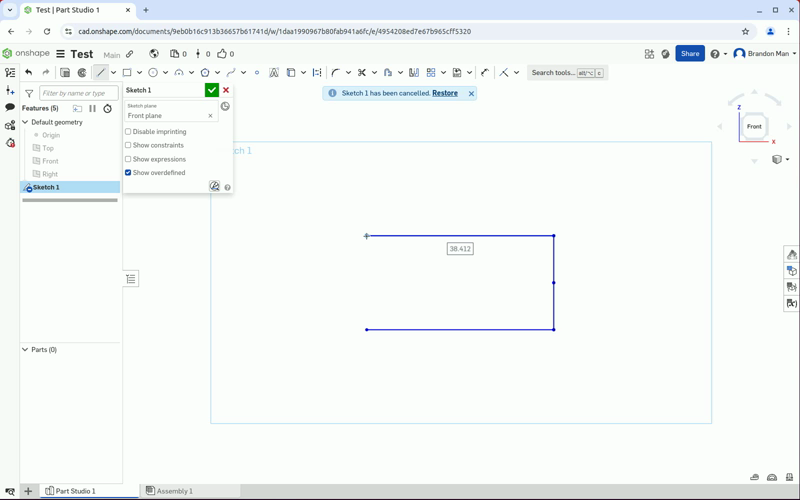
mouse_move(366, 329)
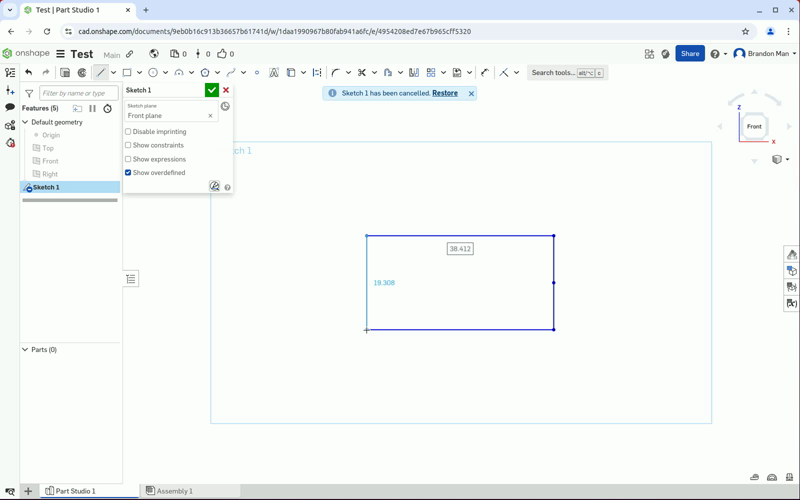
key_up(shift)
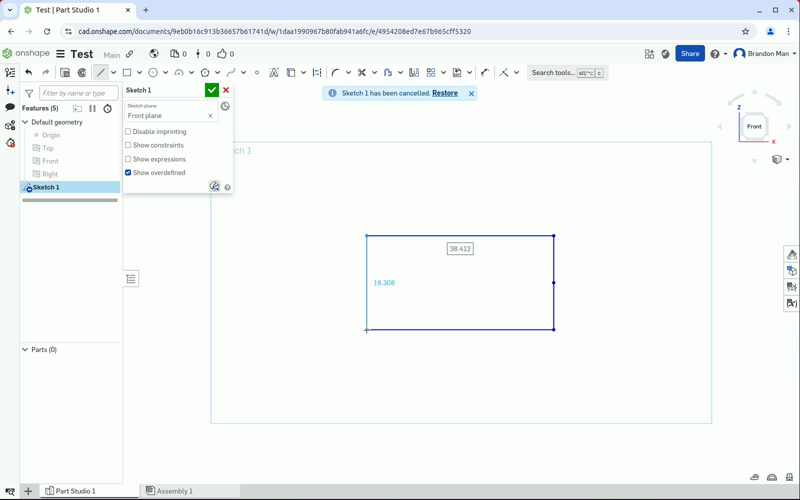
click(366, 329)
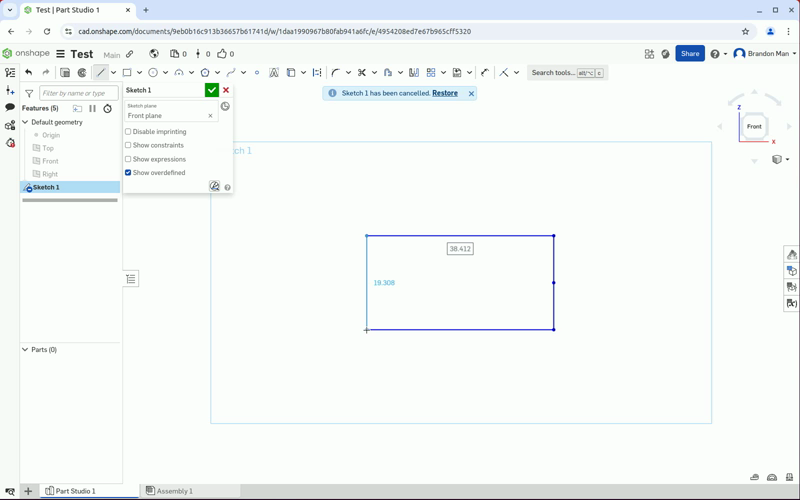
key(esc)
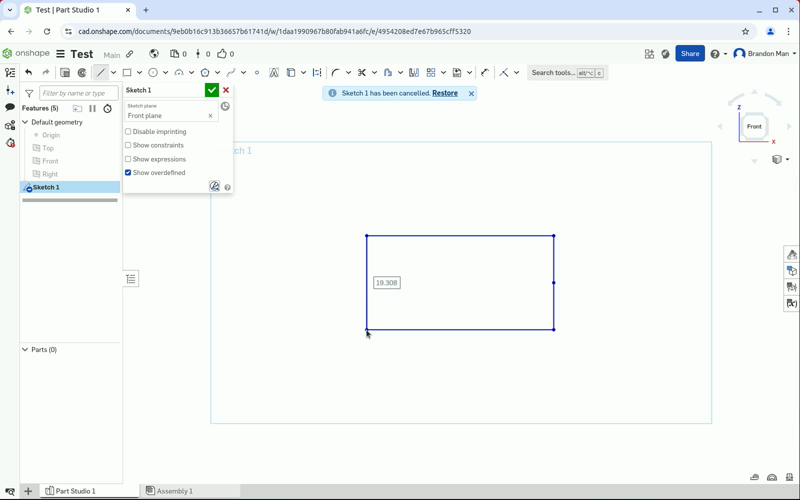
key(c)
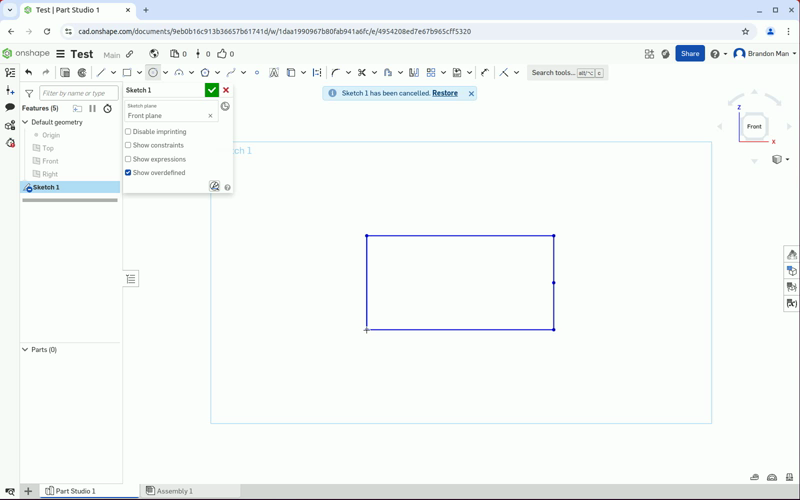
key_down(shift)
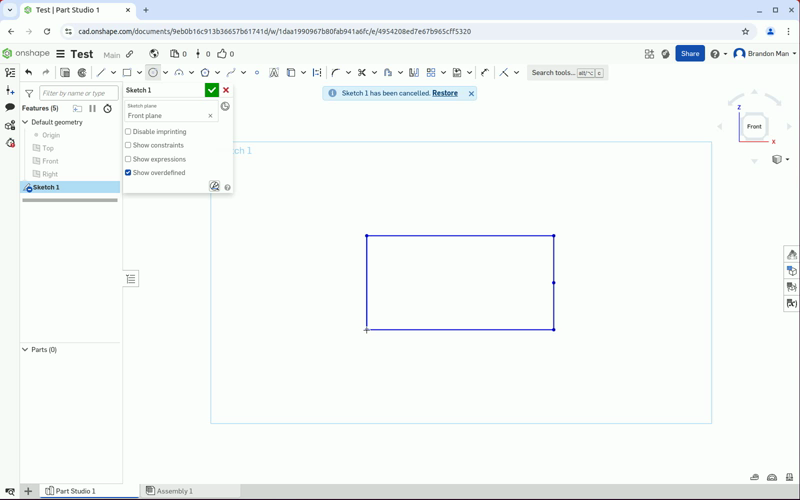
mouse_move(506, 282)
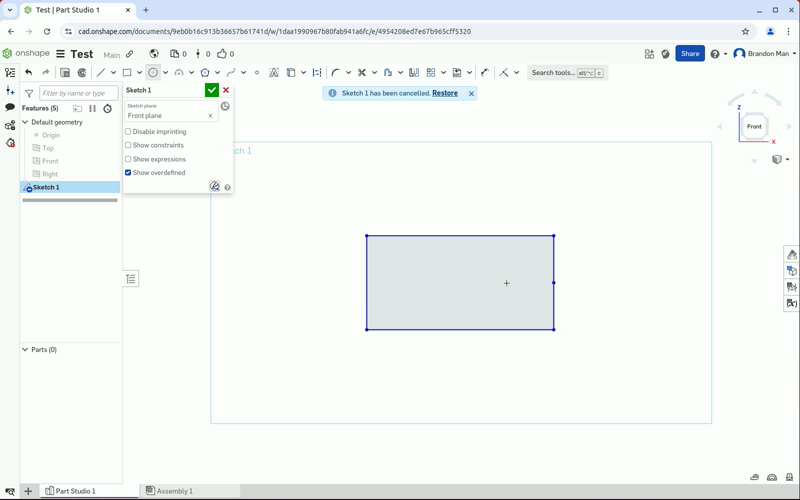
click(506, 282)
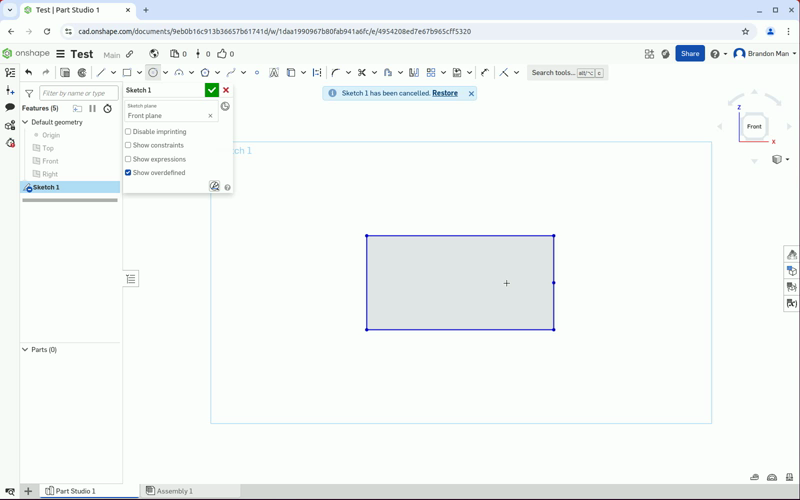
key_up(shift)
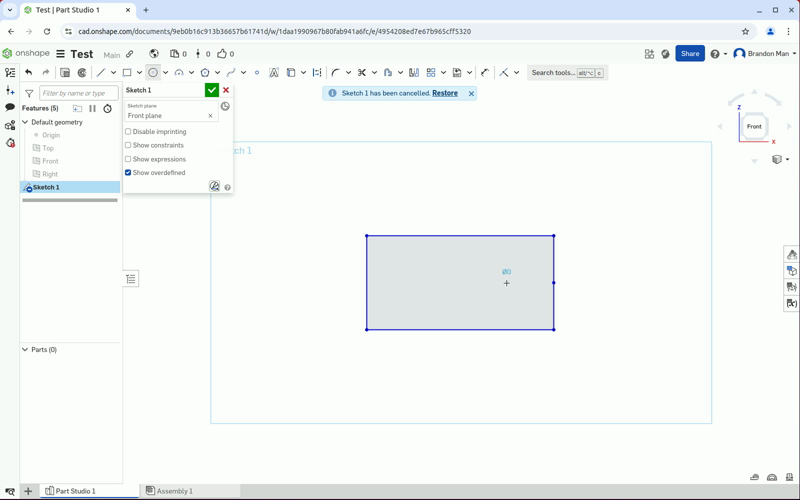
mouse_move(528, 282)
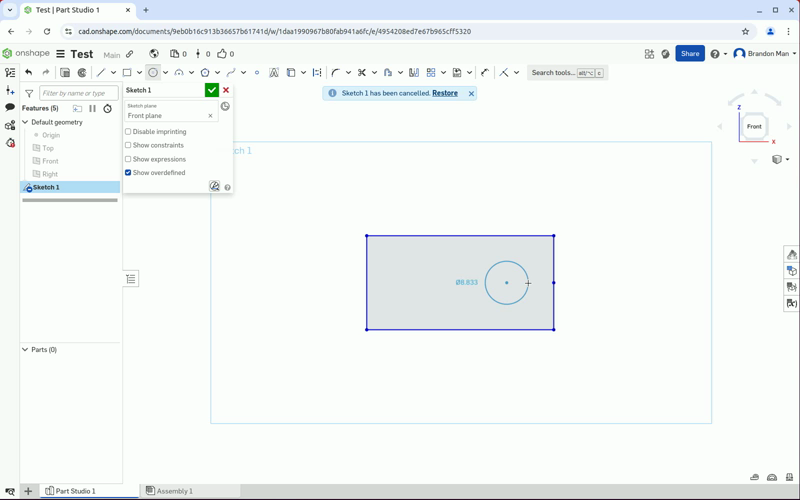
click(528, 282)
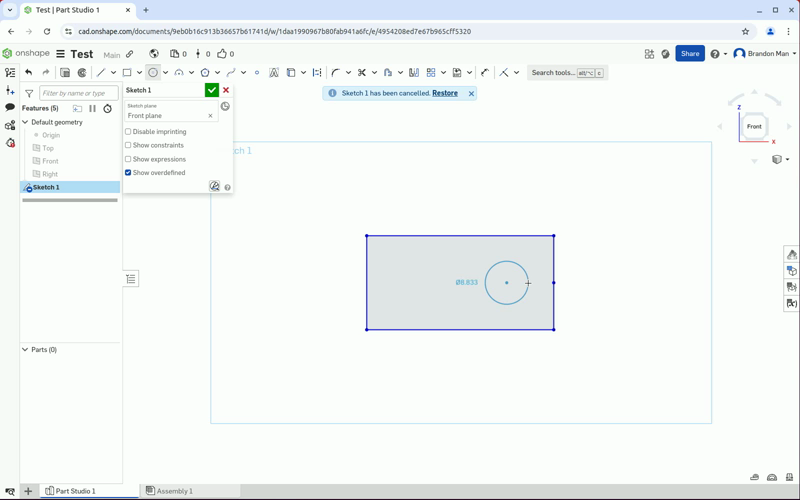
key(esc)
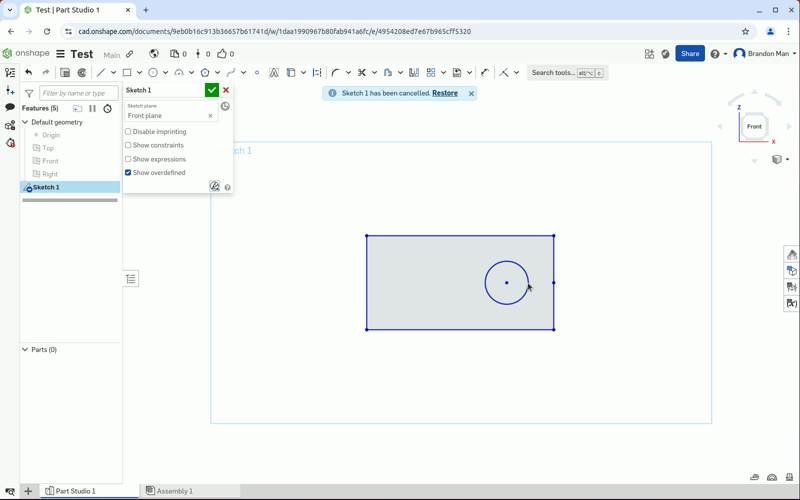
mouse_move(397, 291)
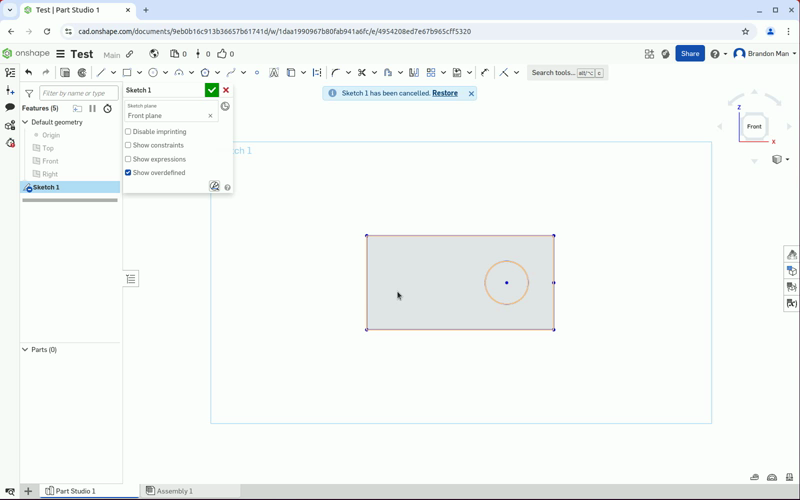
click(397, 291)
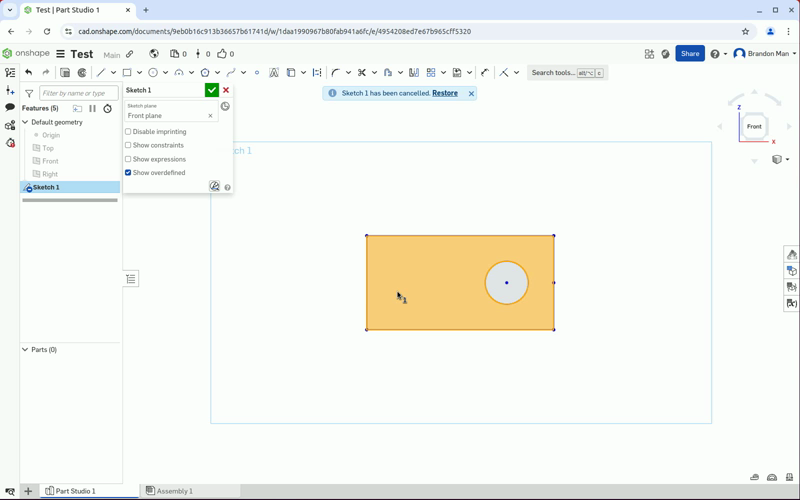
mouse_move(73, 352)
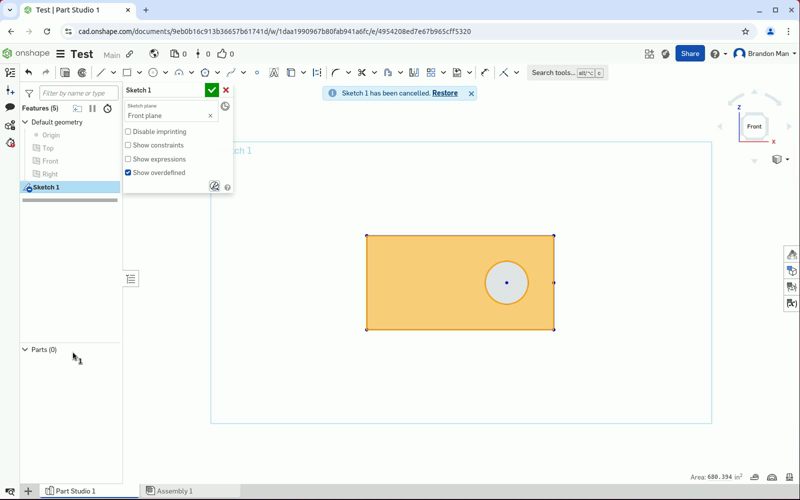
key(shift+y)
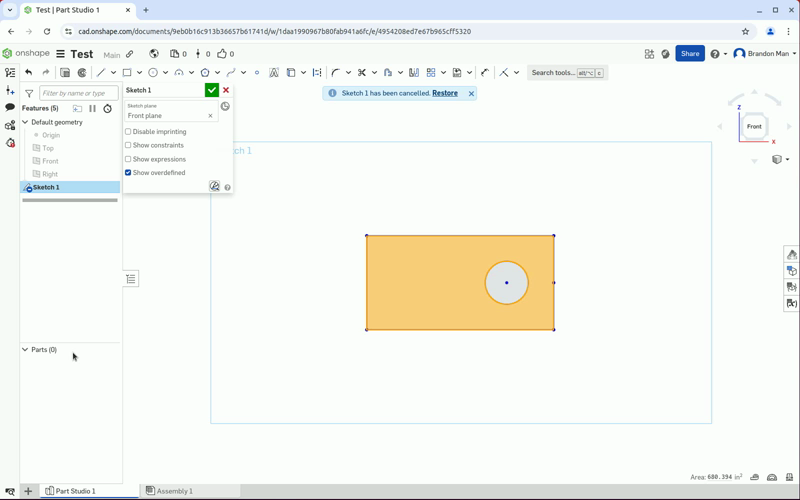
key(shift+e)
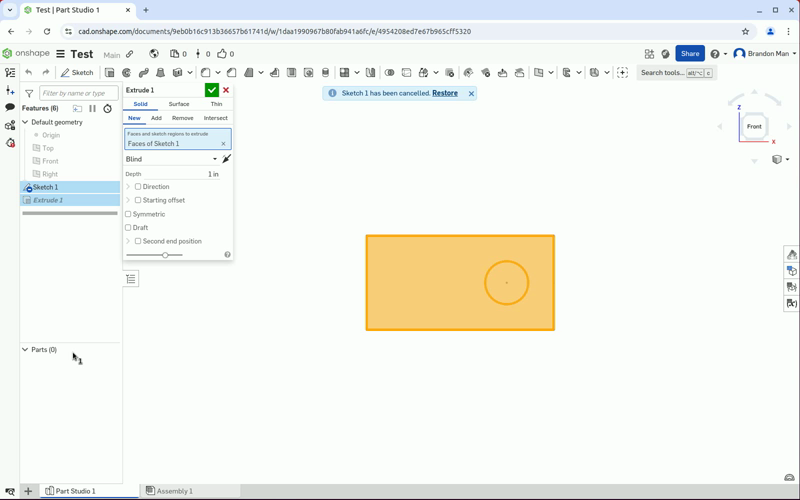
mouse_move(143, 106)
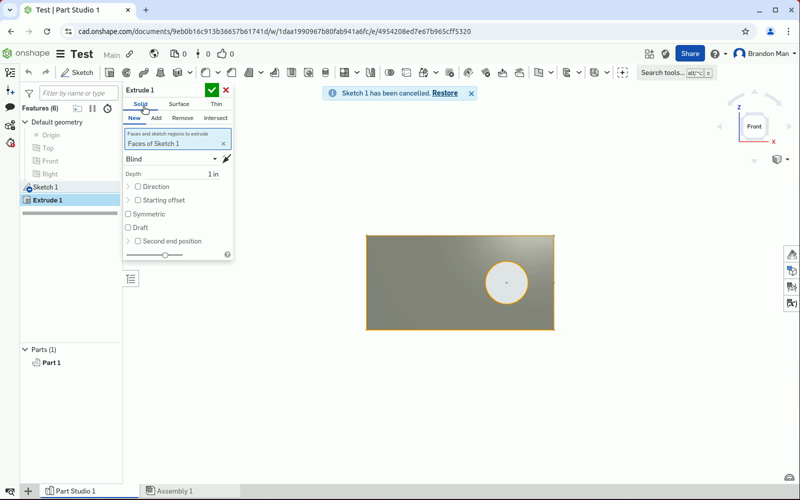
click(143, 106)
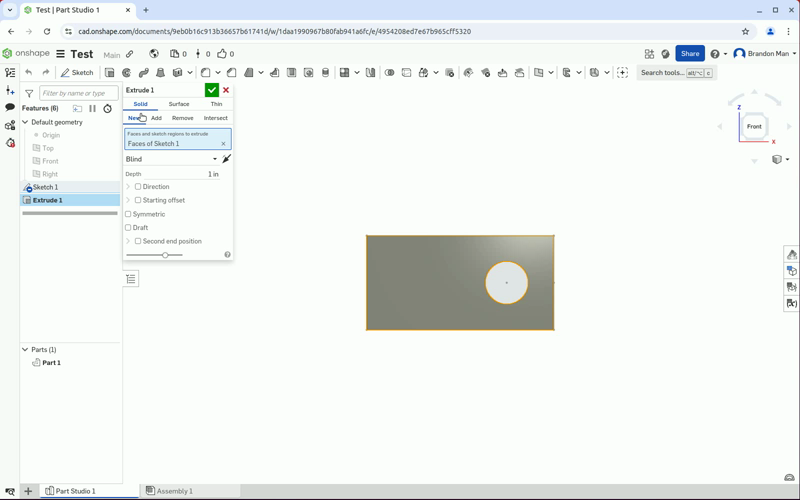
mouse_move(137, 120)
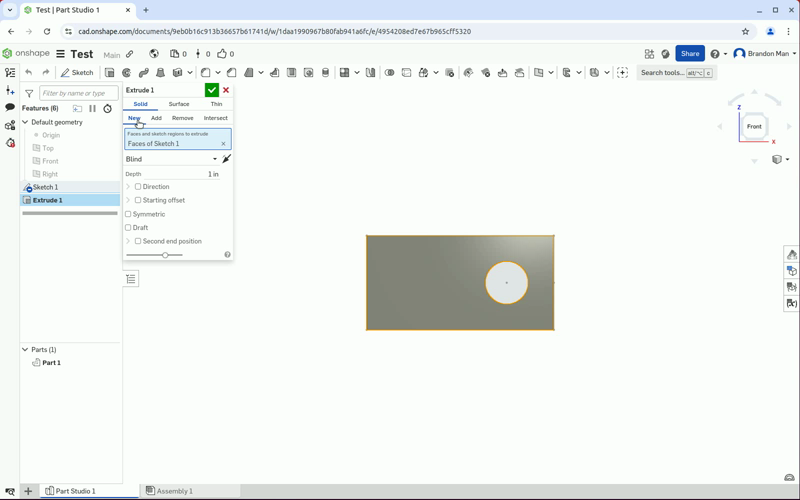
click(137, 120)
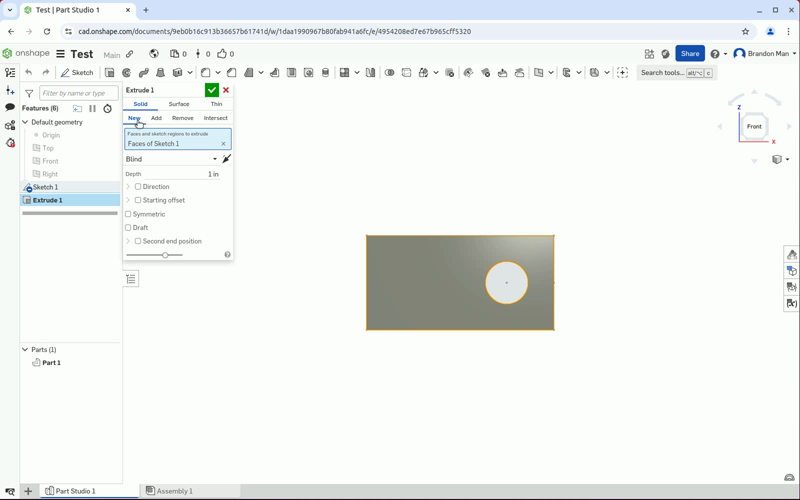
key(tab, 4)
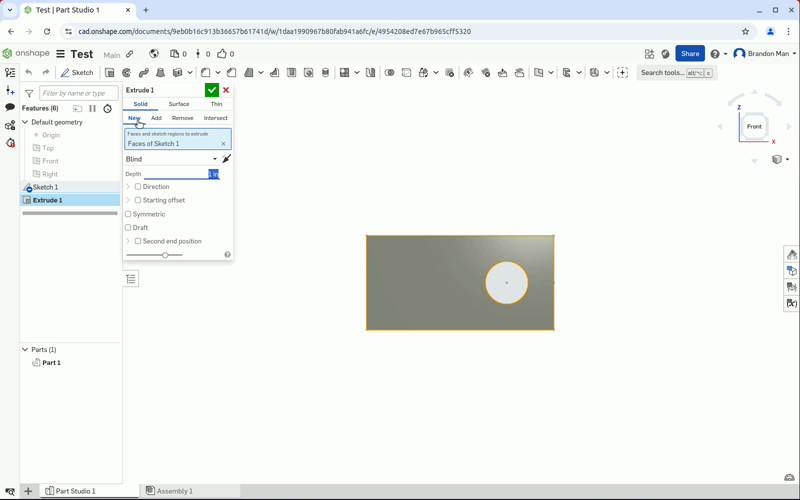
text(19.257)
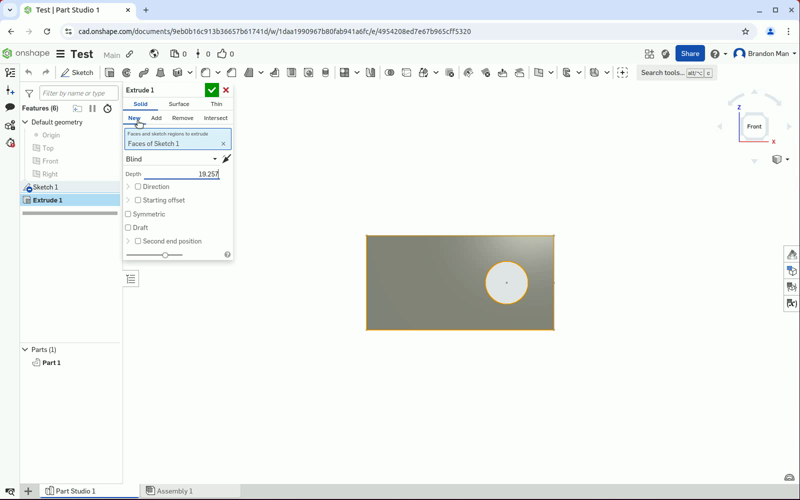
key(enter)
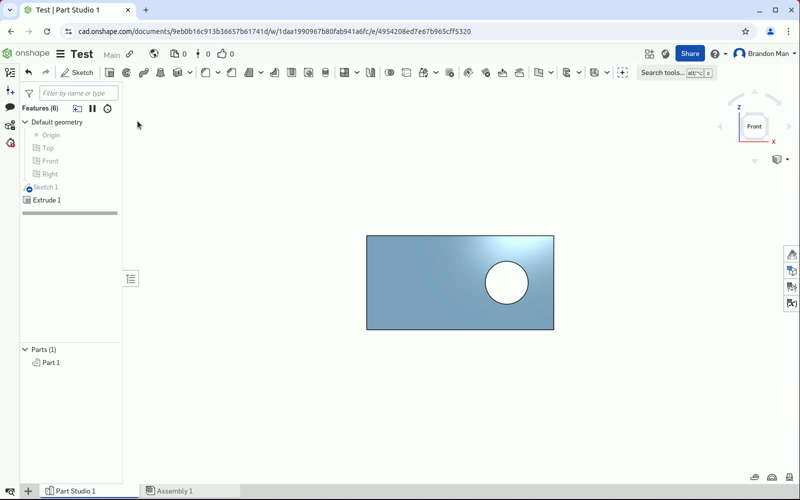
key(shift+h)
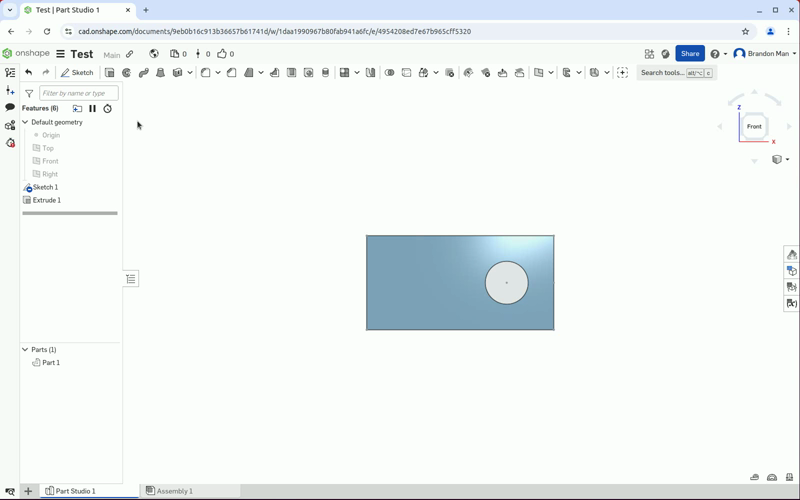
key(shift+h)
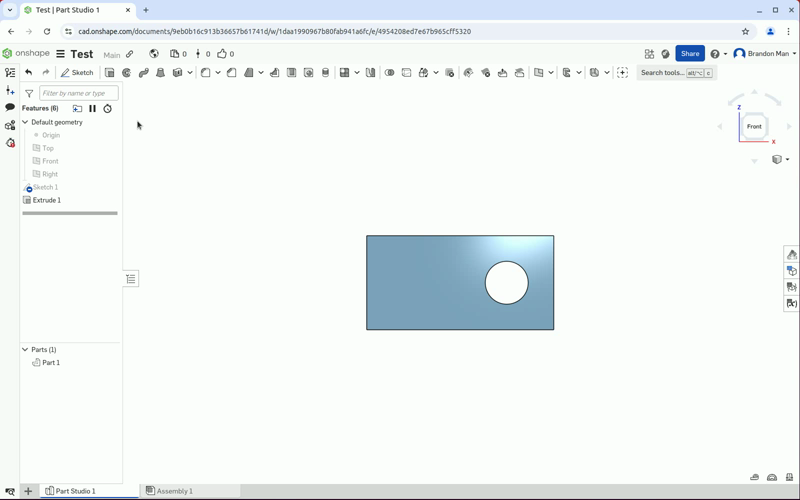
mouse_move(73, 189)
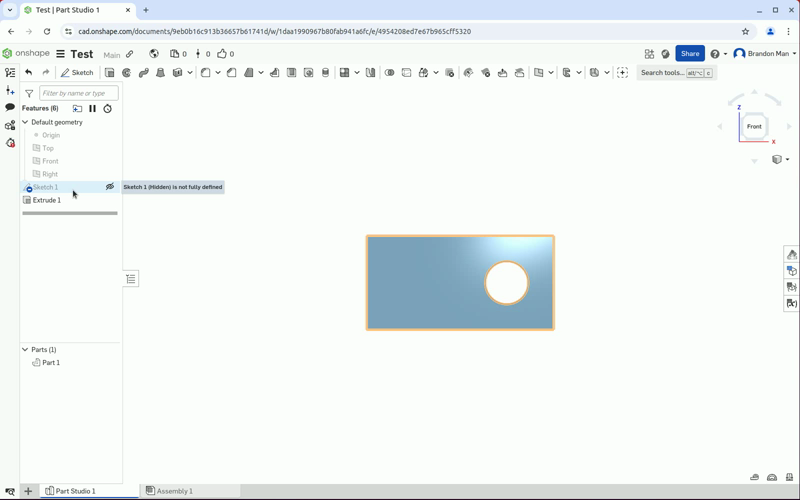
click(73, 189)
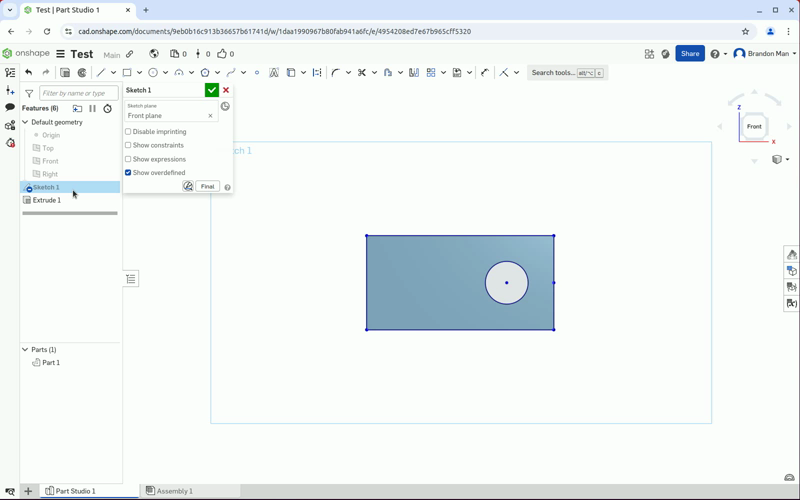
mouse_move(229, 92)
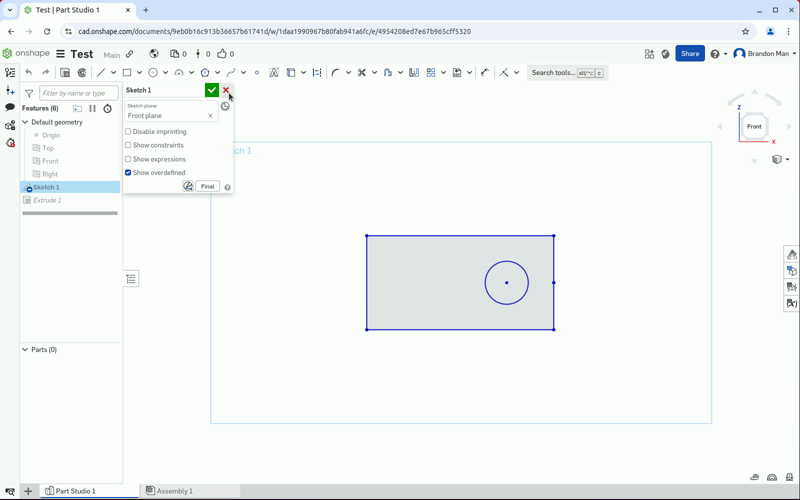
click(229, 92)
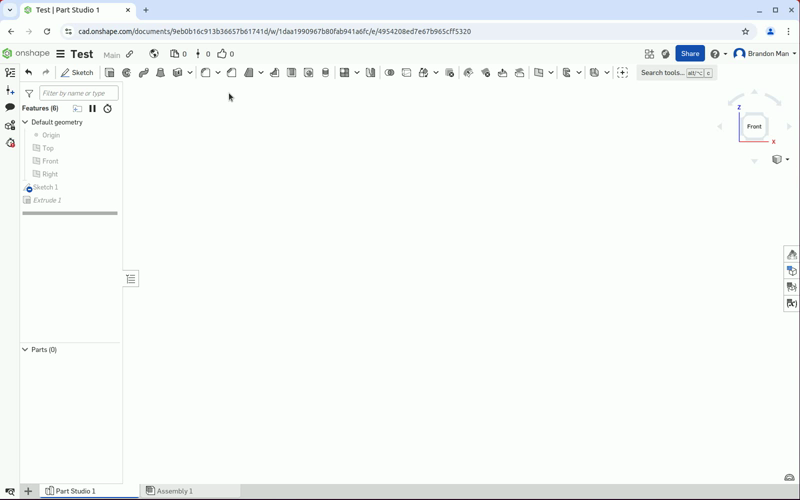
mouse_move(73, 352)
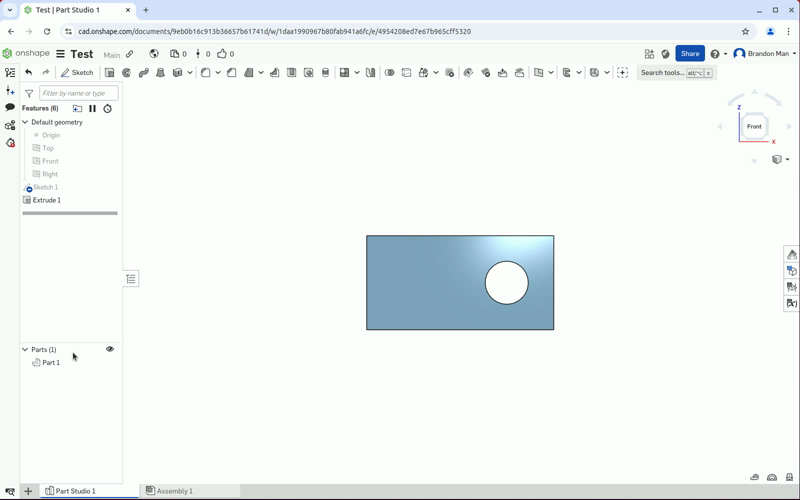
key(y)
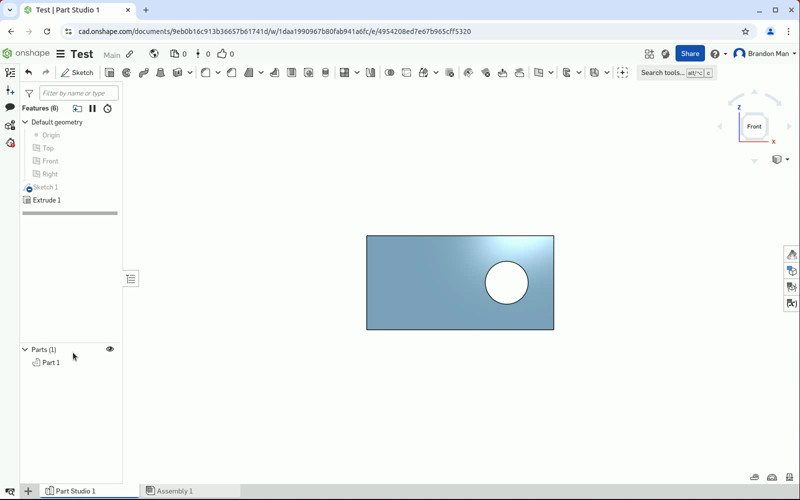
key(shift+p)
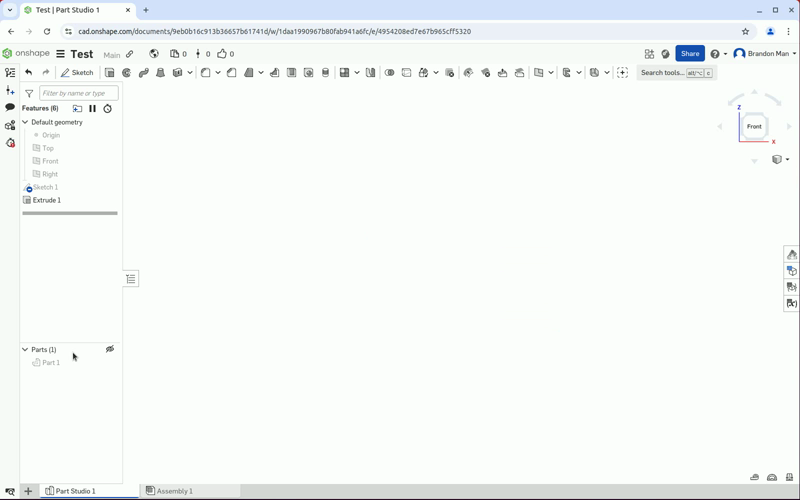
key(space)
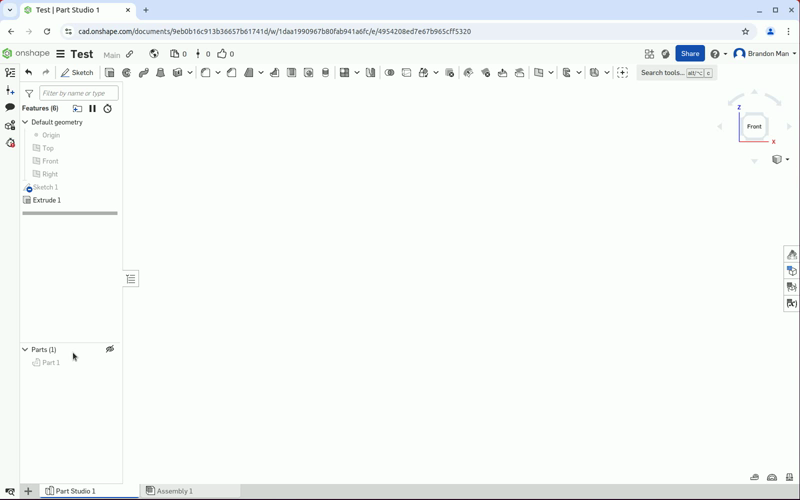
key_down(shift)
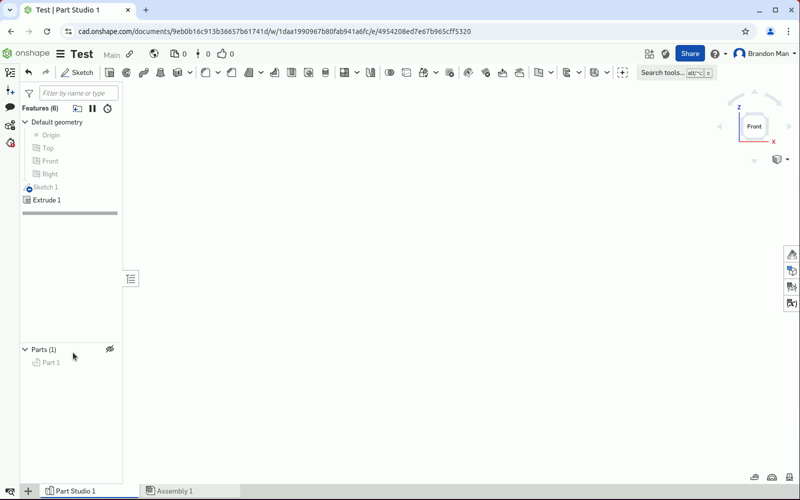
key(left)
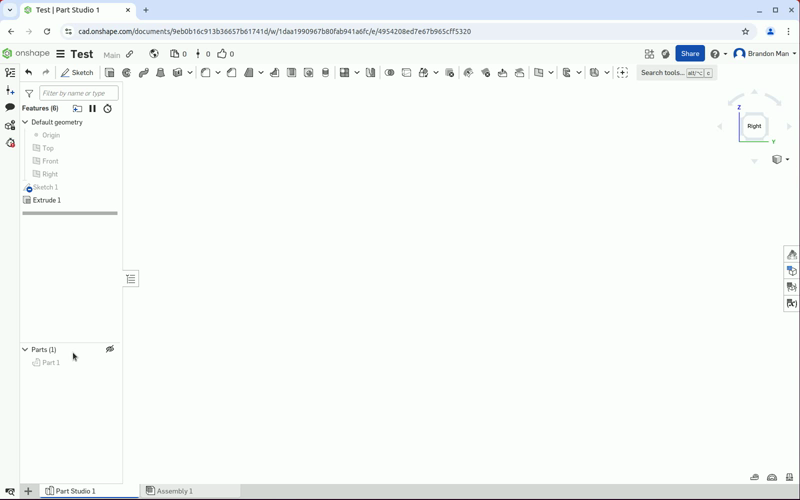
key_up(shift)
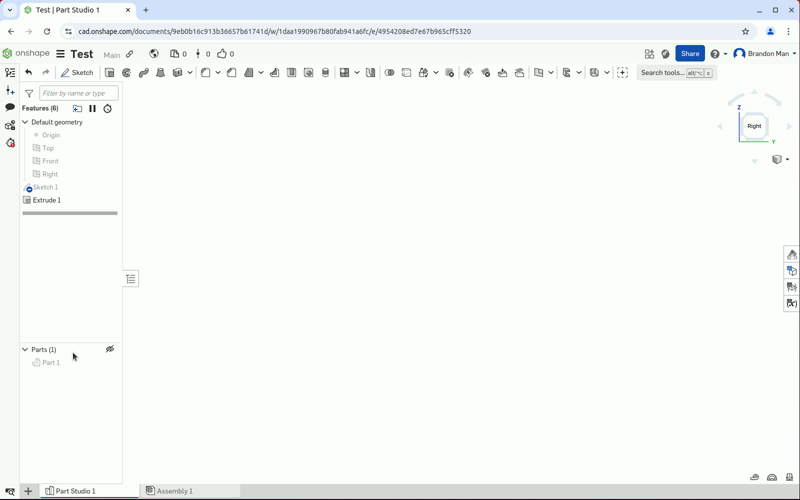
mouse_move(73, 352)
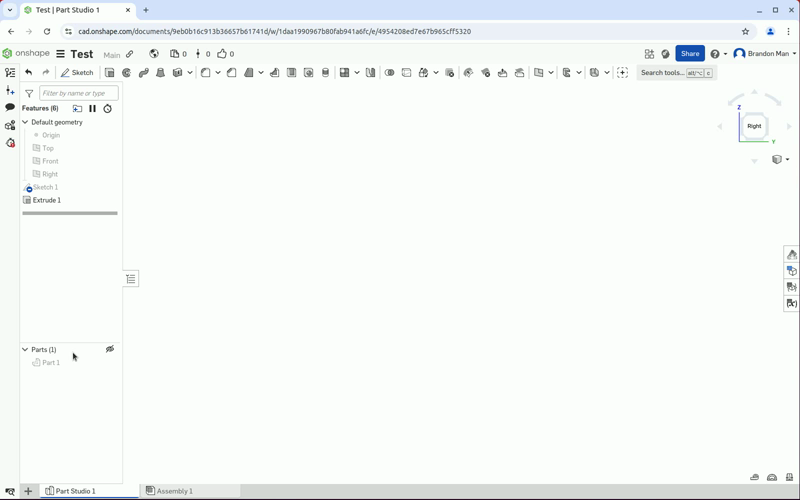
key(shift+y)
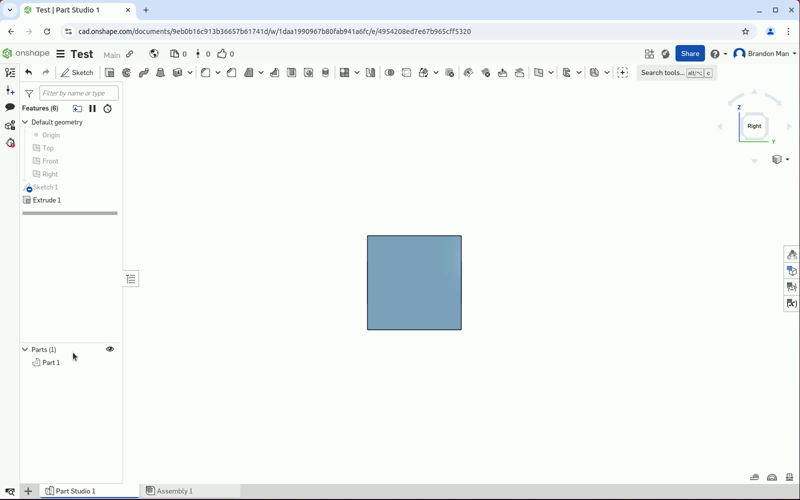
mouse_move(541, 75)
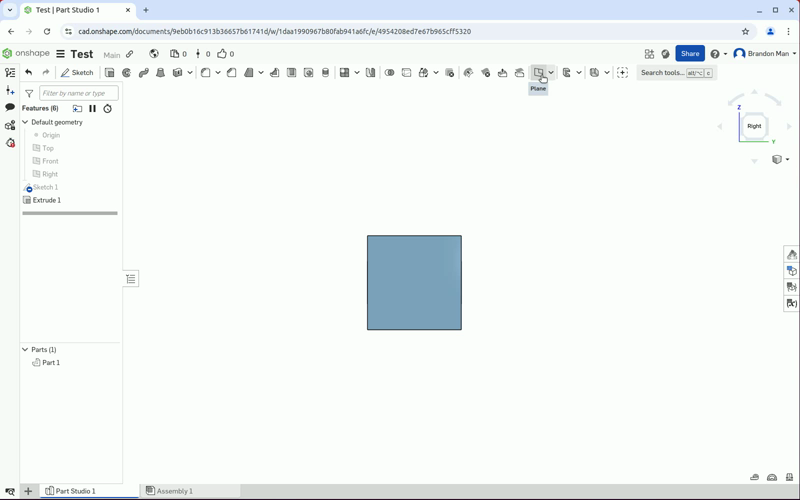
click(541, 75)
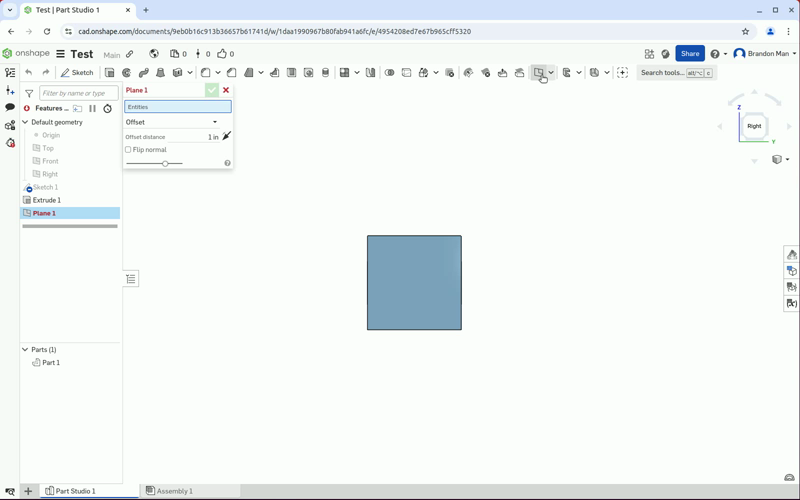
mouse_move(73, 176)
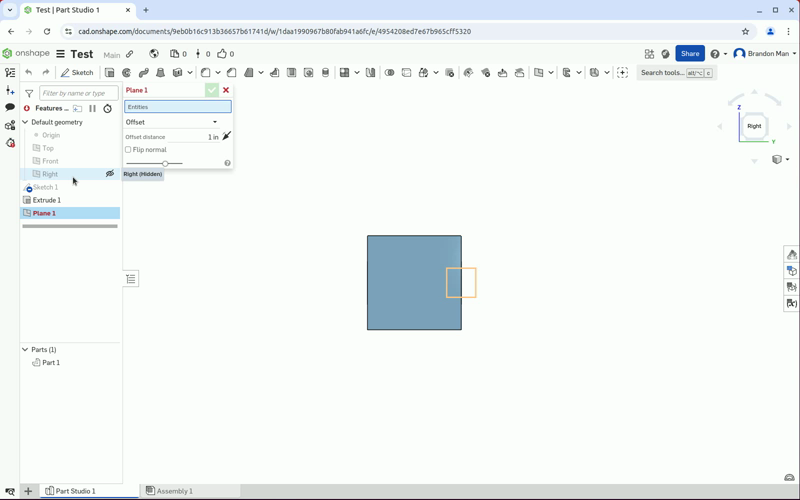
click(73, 176)
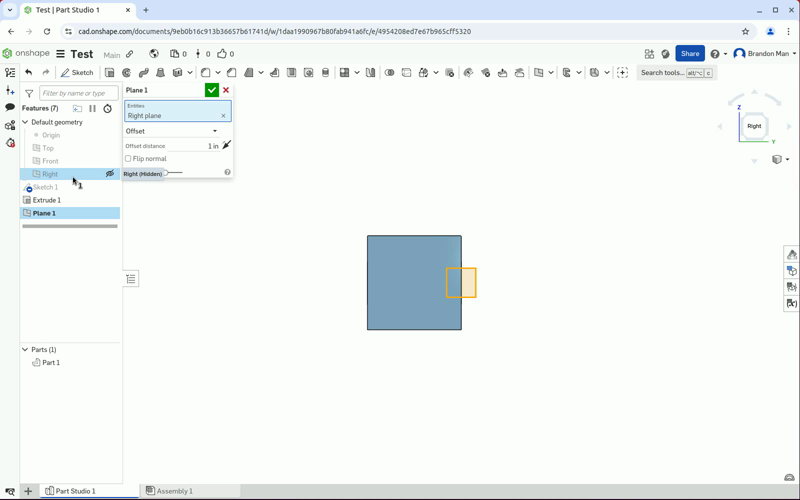
key(tab, 2)
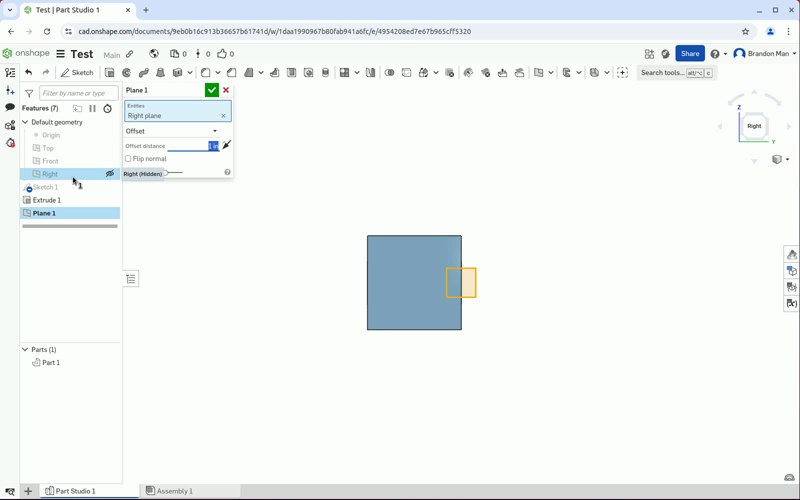
text(19.257)
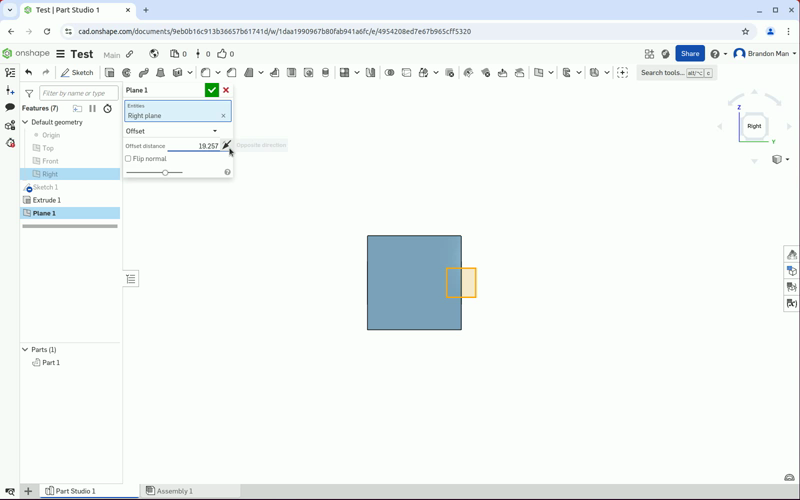
mouse_move(229, 147)
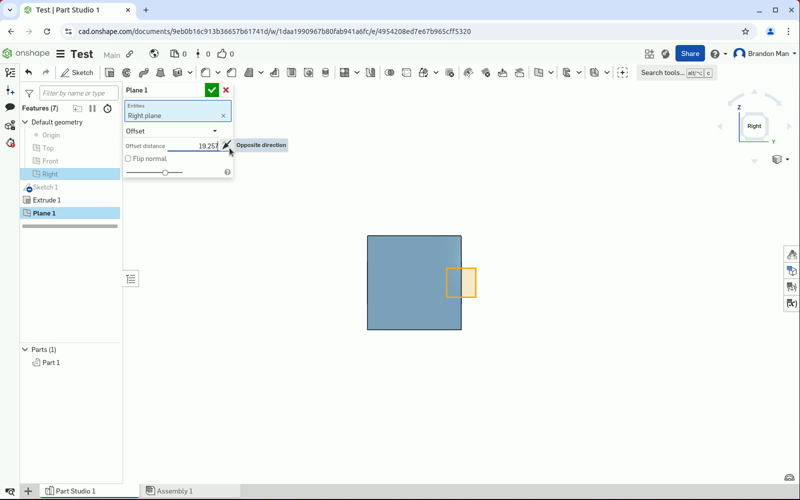
click(229, 147)
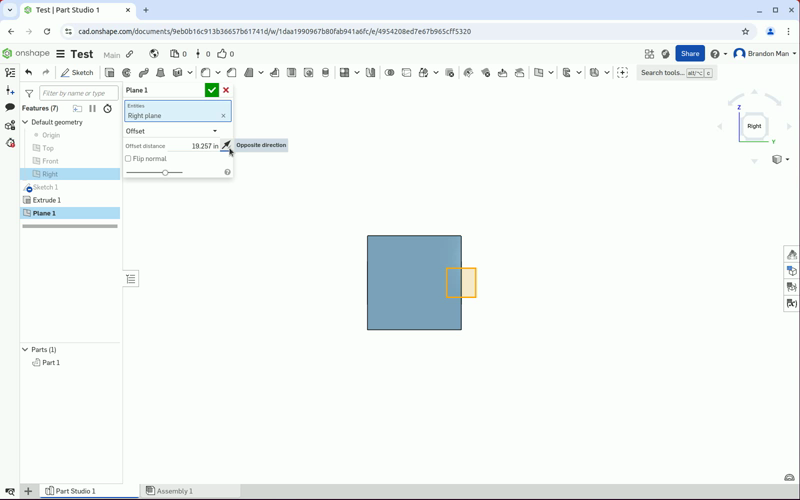
key(enter, 2)
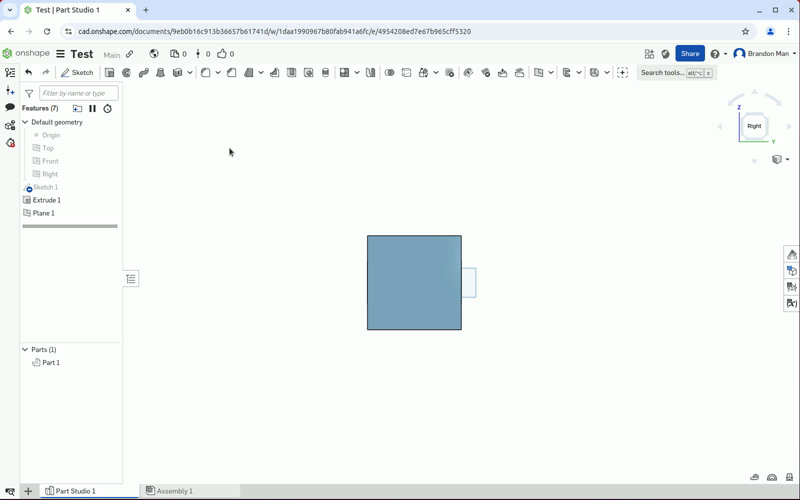
key(shift+s)
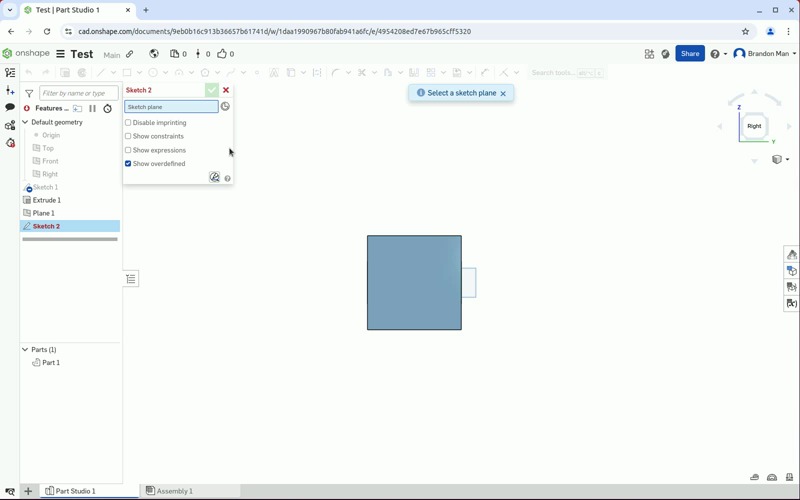
mouse_move(73, 215)
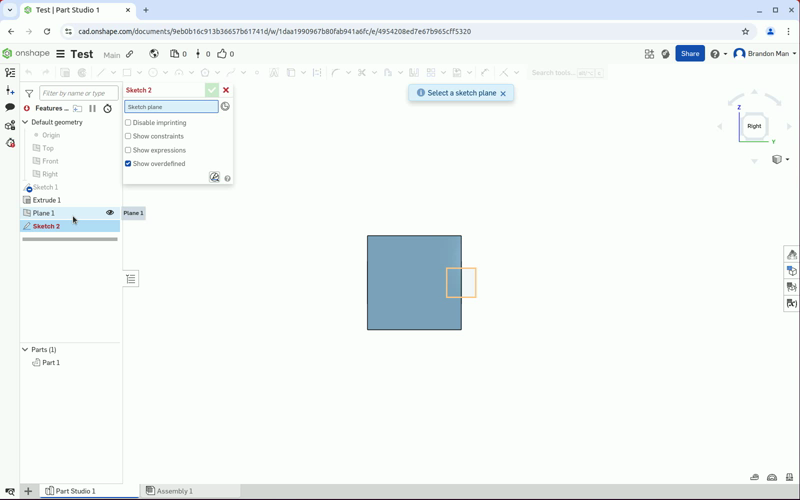
click(73, 215)
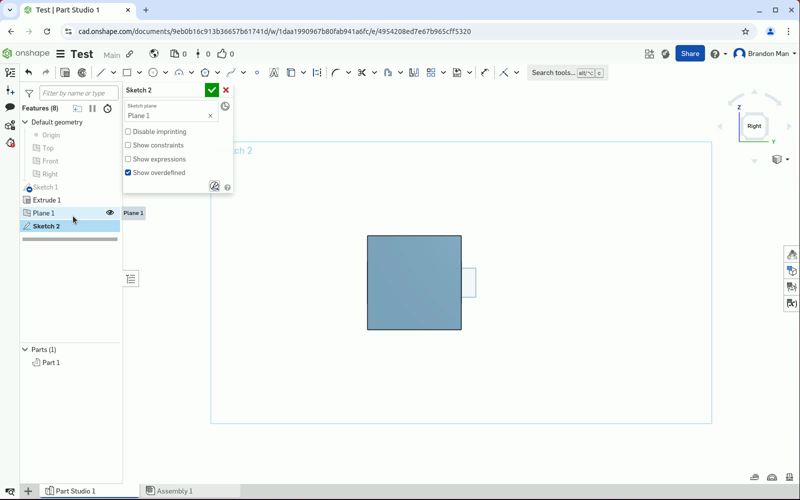
mouse_move(73, 352)
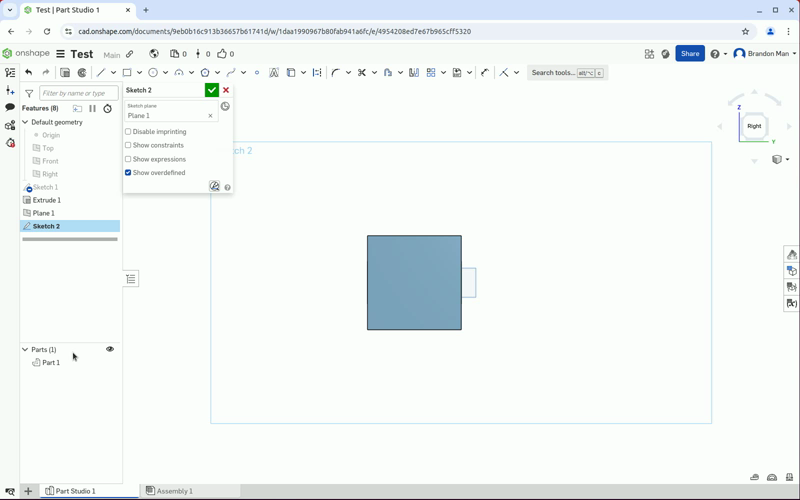
key(y)
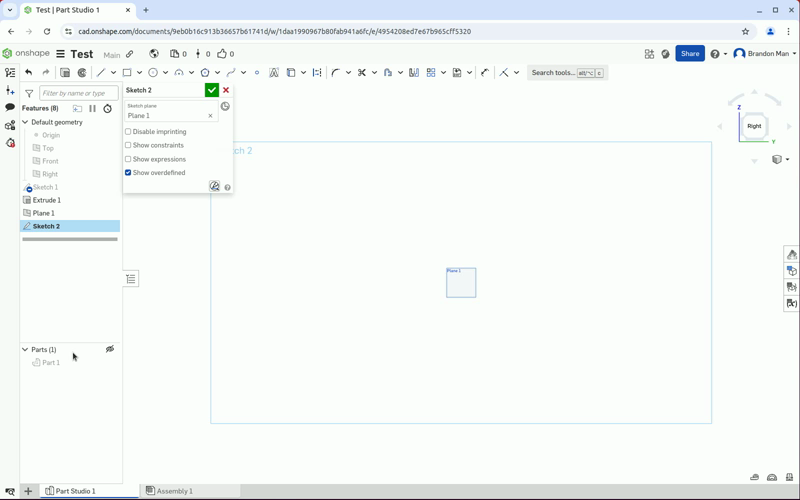
key(c)
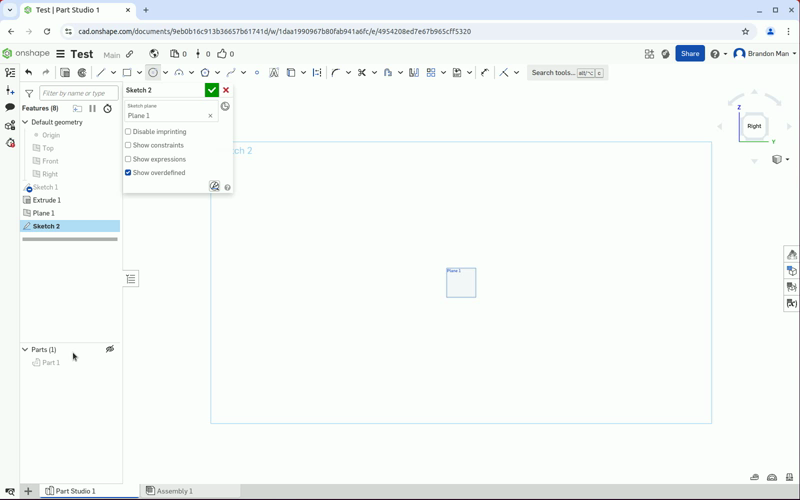
key_down(shift)
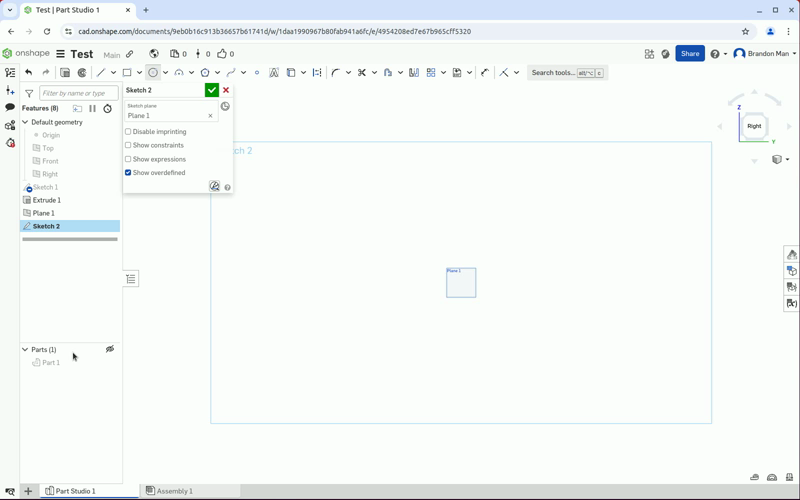
mouse_move(461, 282)
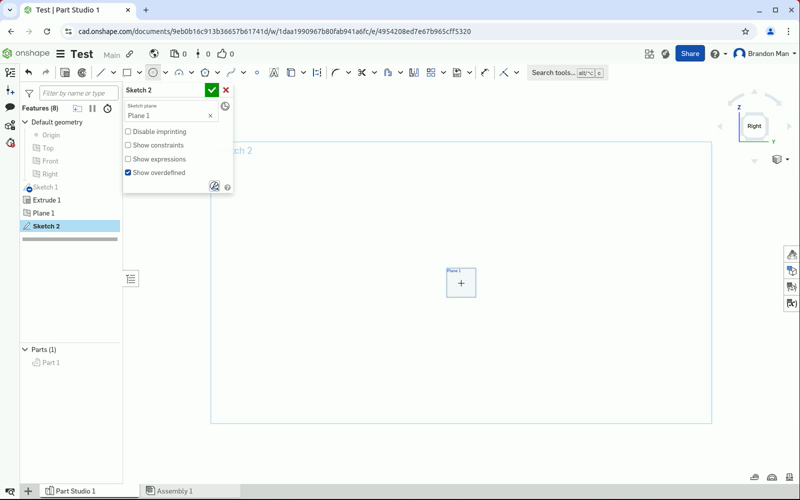
click(461, 282)
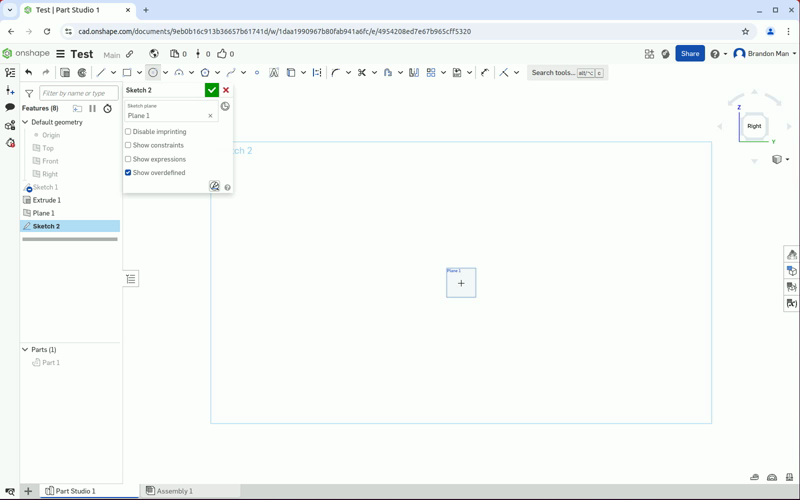
key_up(shift)
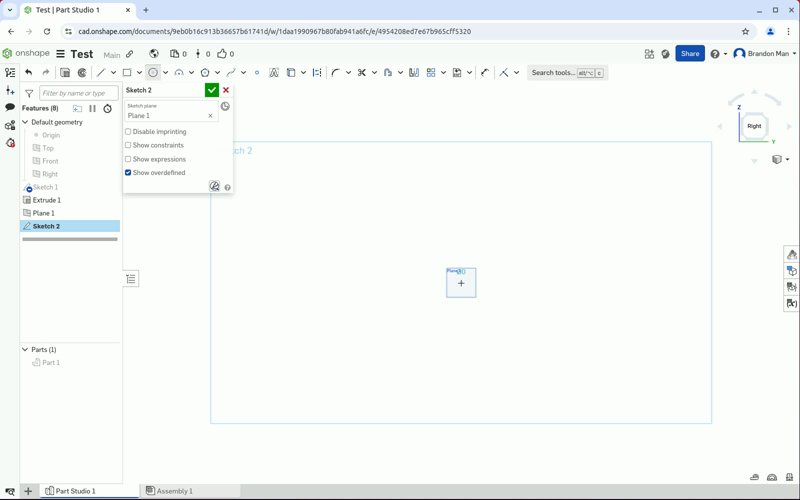
mouse_move(508, 282)
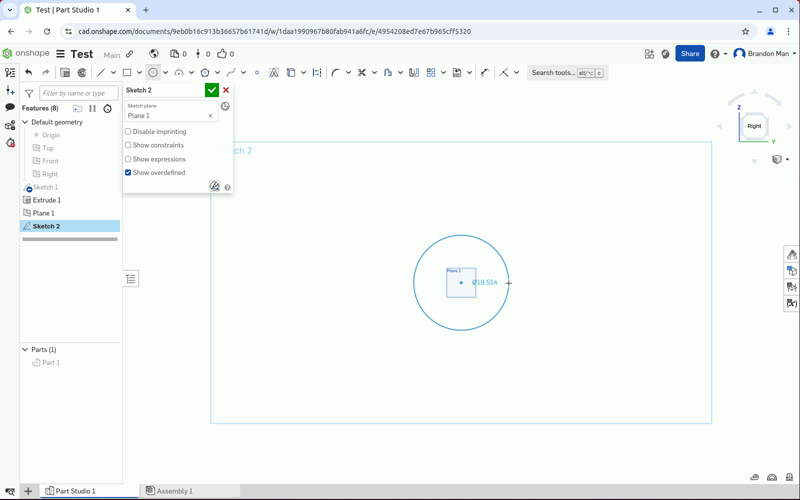
click(508, 282)
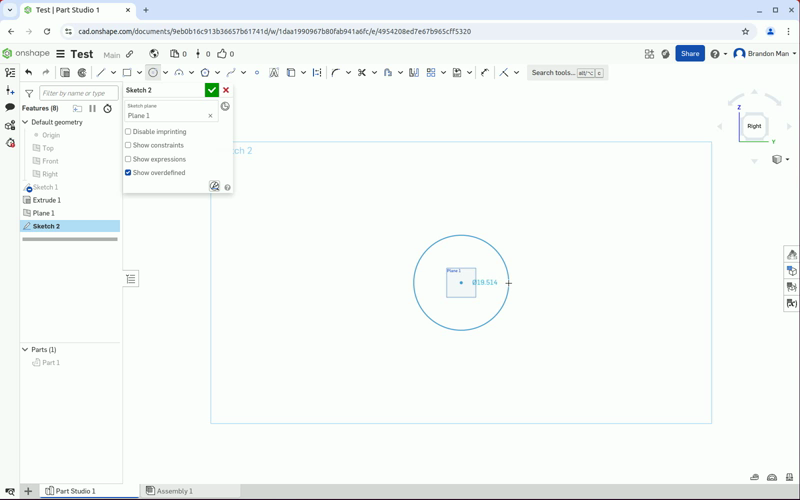
key(esc)
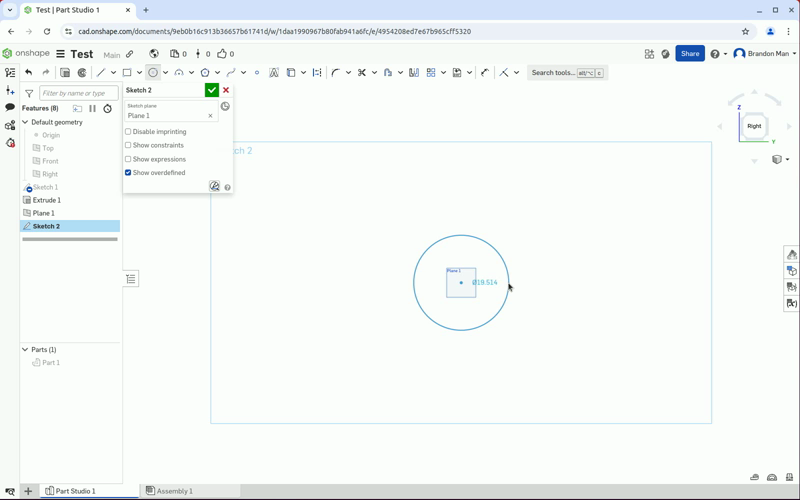
mouse_move(477, 243)
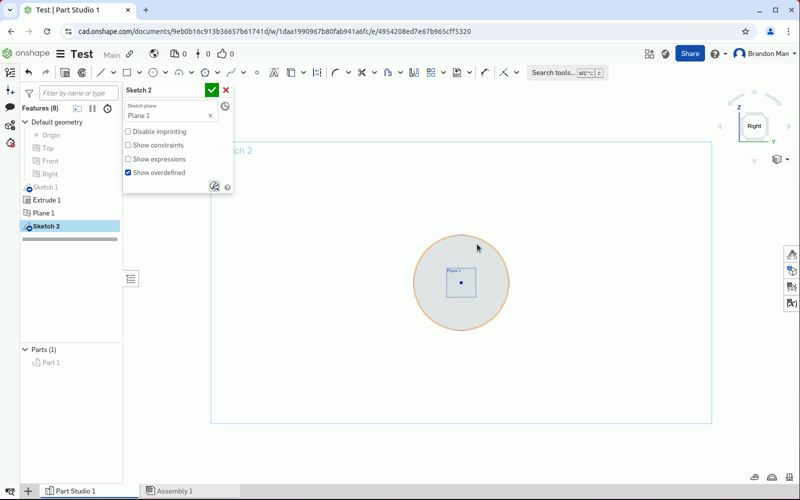
click(477, 243)
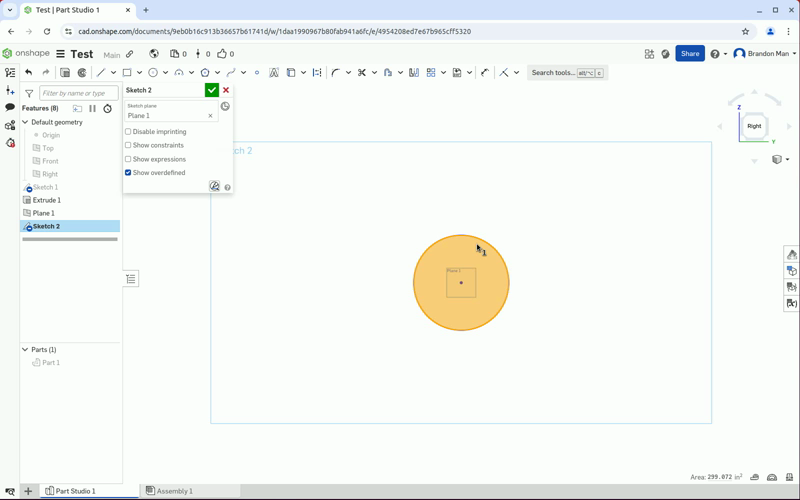
mouse_move(73, 352)
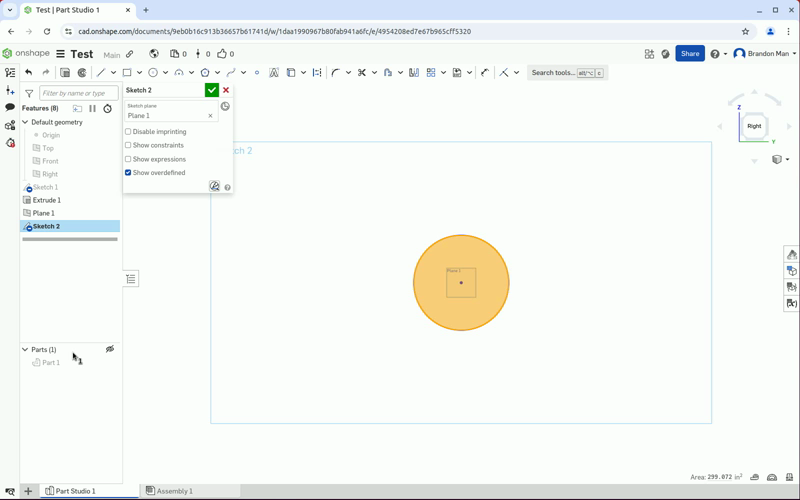
key(shift+y)
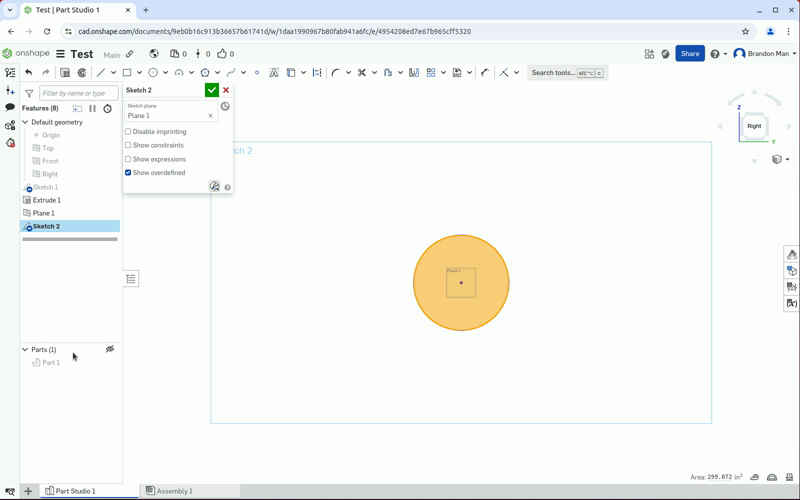
key(shift+e)
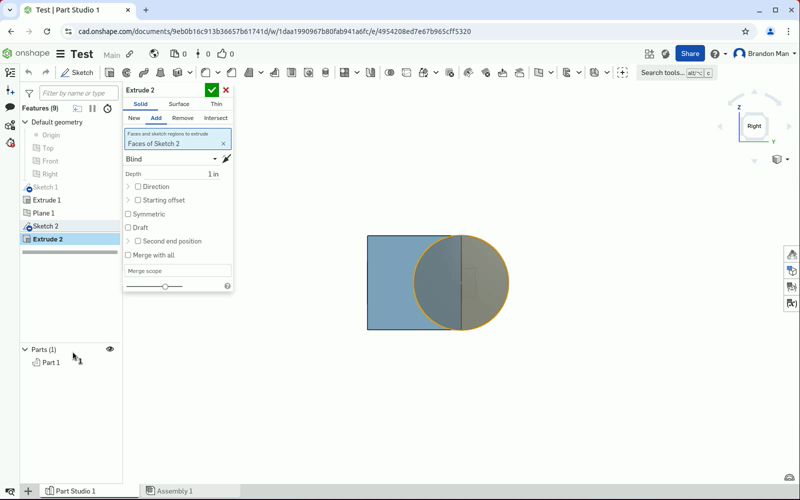
mouse_move(143, 106)
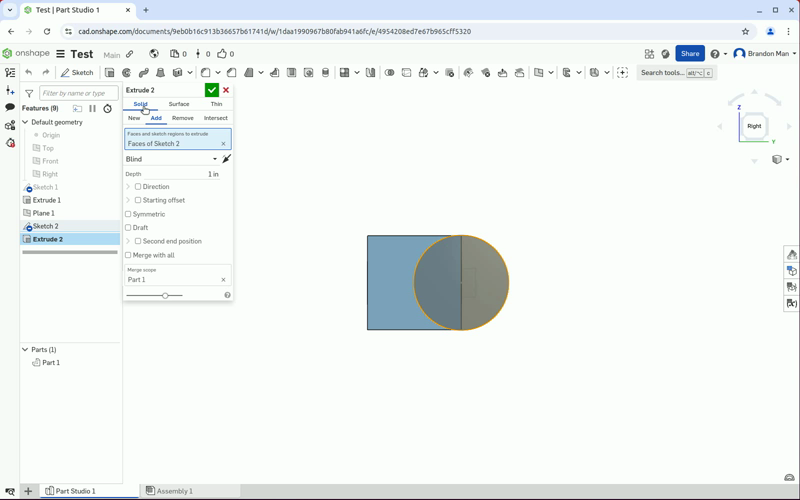
click(143, 106)
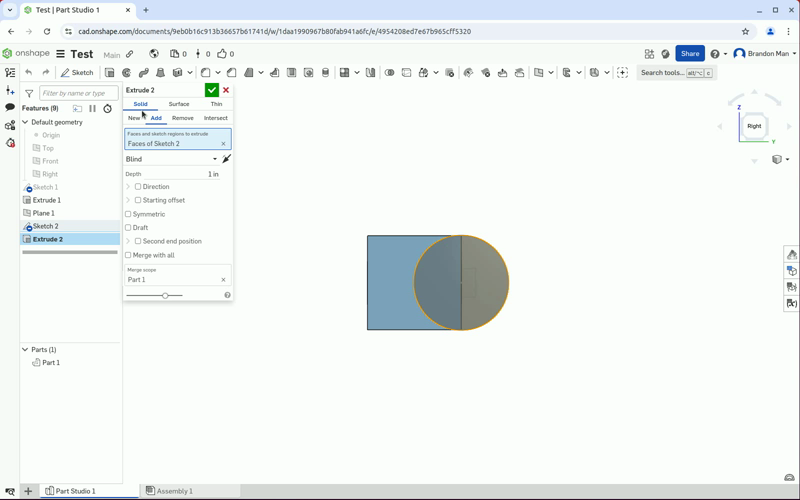
mouse_move(137, 120)
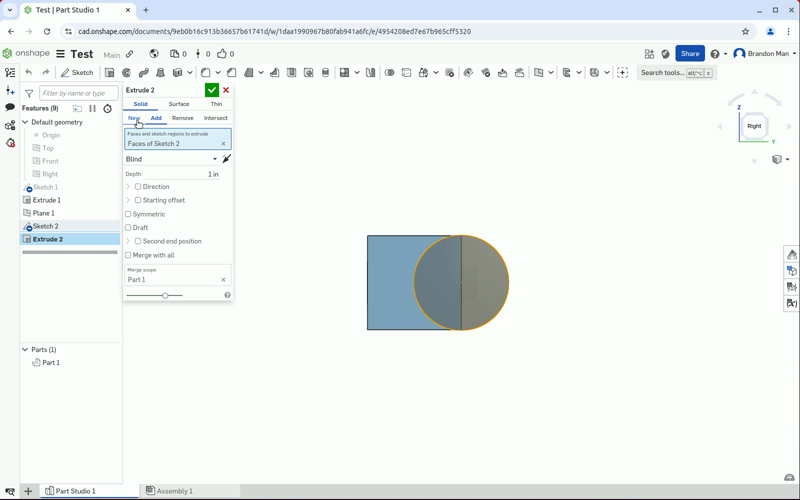
click(137, 120)
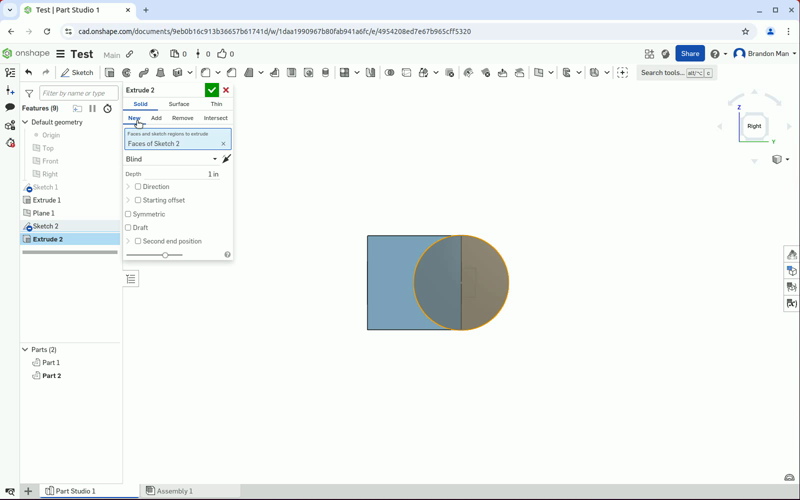
key(tab, 4)
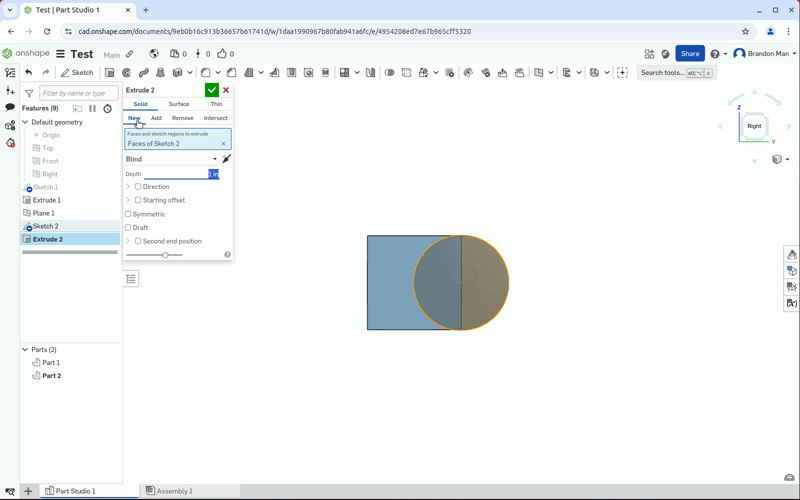
text(3.851)
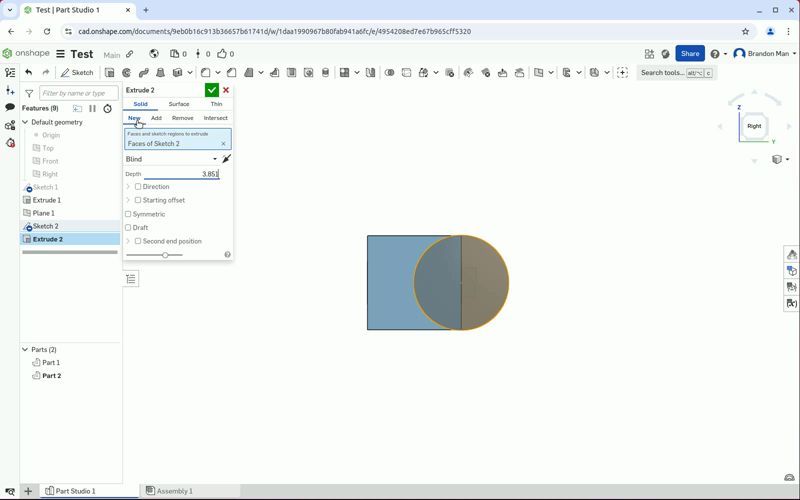
key(enter)
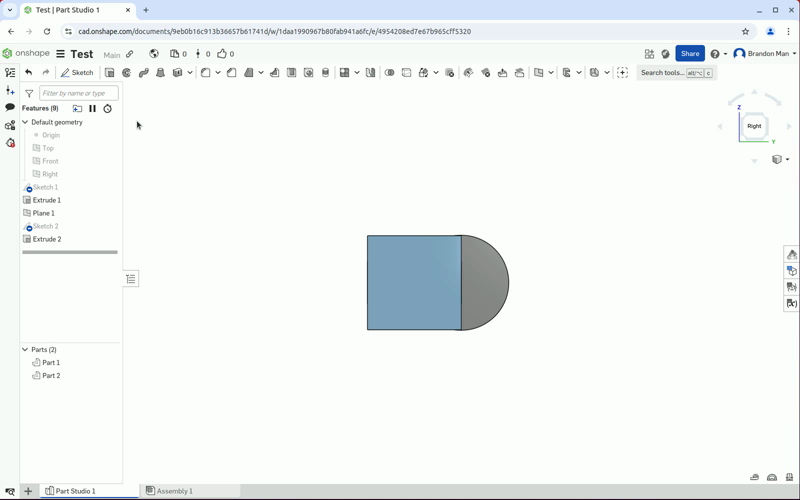
key(shift+h)
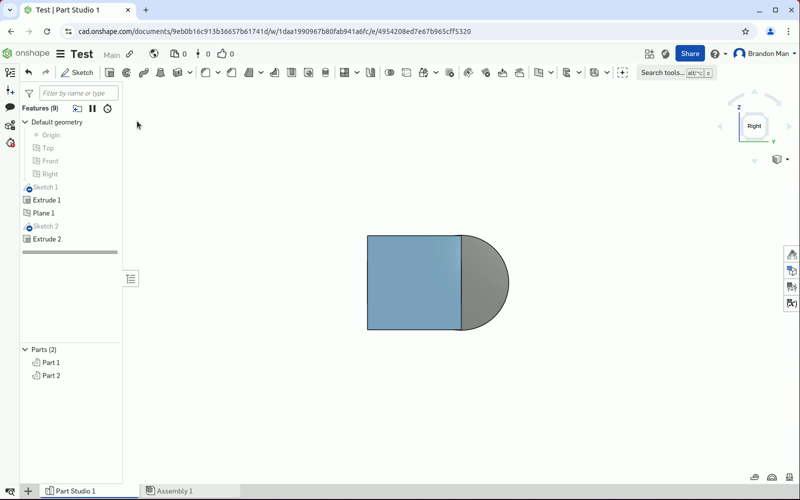
key(shift+h)
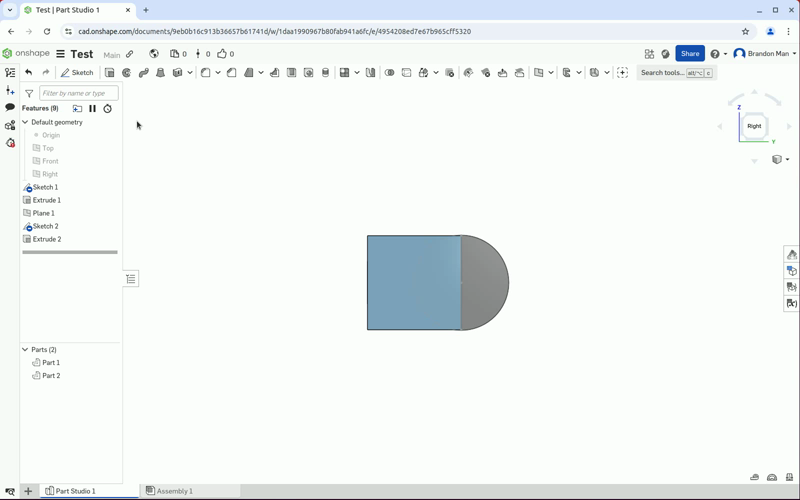
key(shift+7)
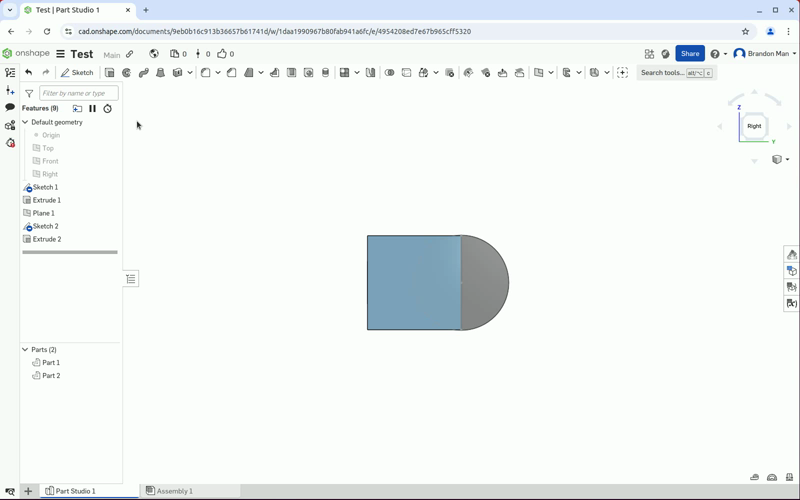
key(right, 2)
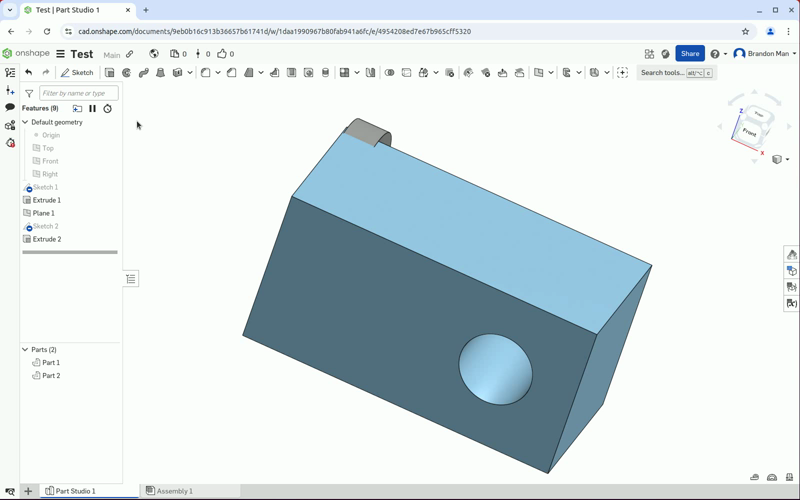
key(down, 2)
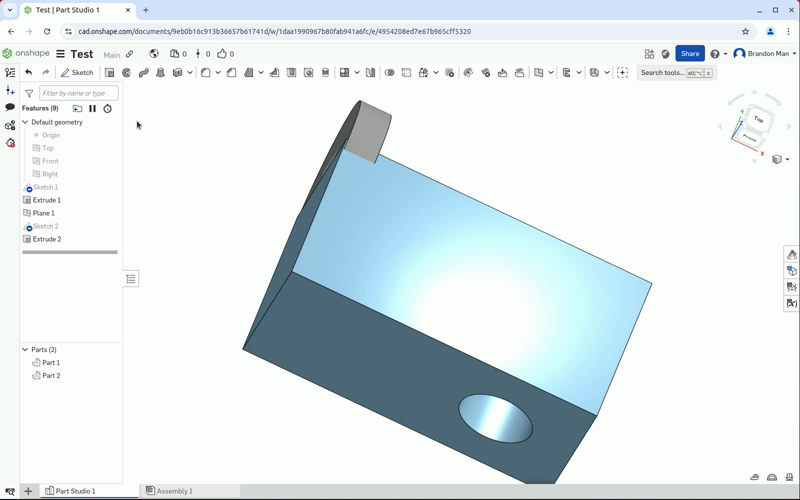
key(up, 2)
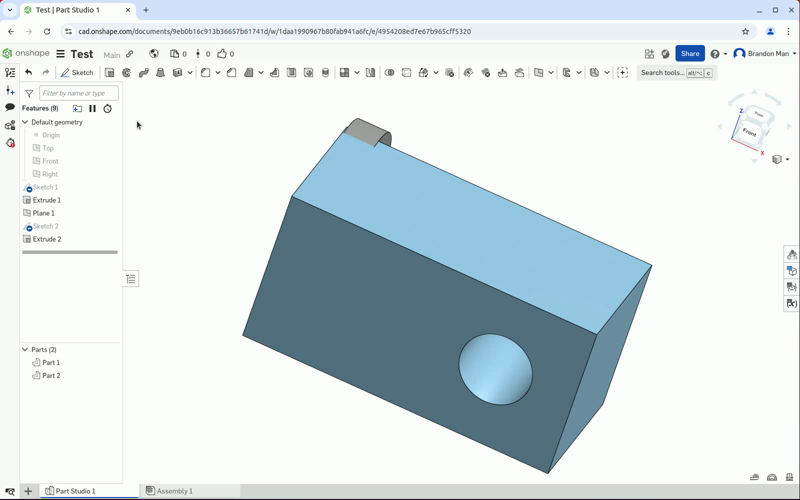
key(left, 2)
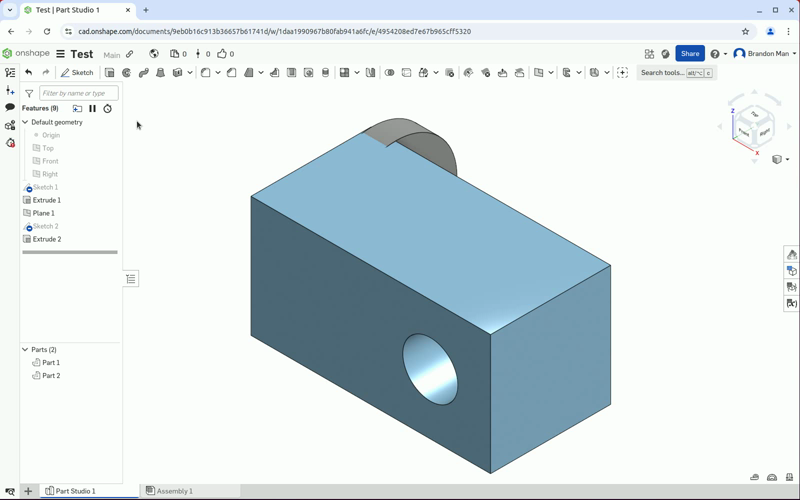
mouse_move(73, 189)
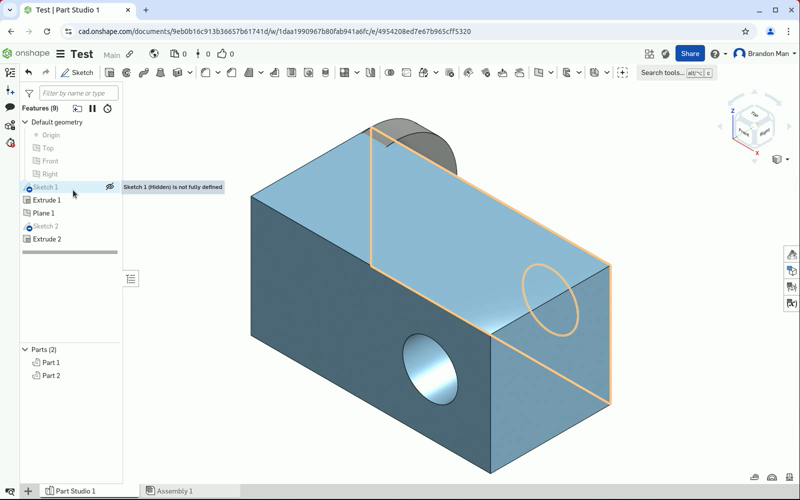
click(73, 189)